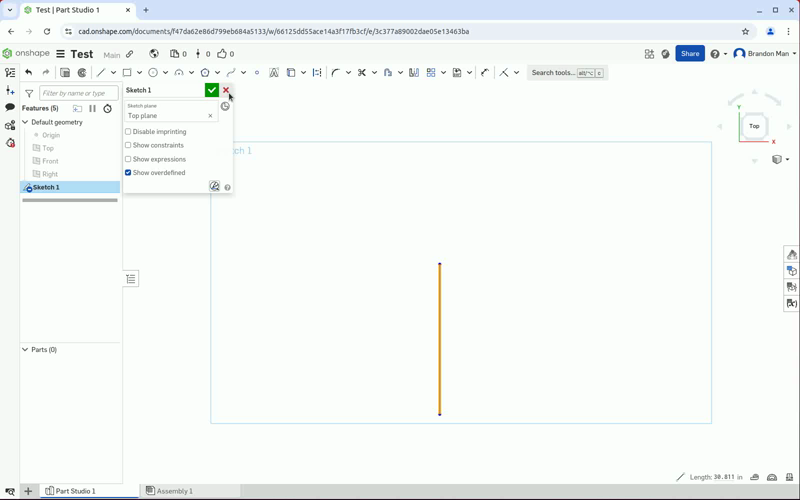
key(shift+h)
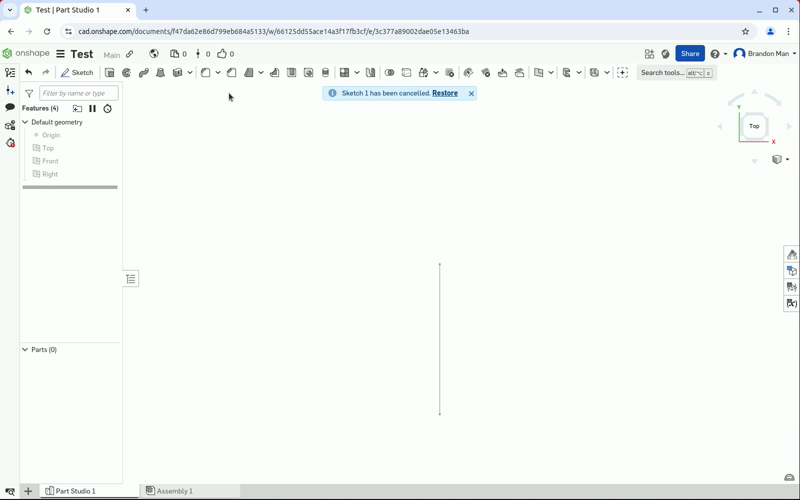
mouse_move(73, 352)
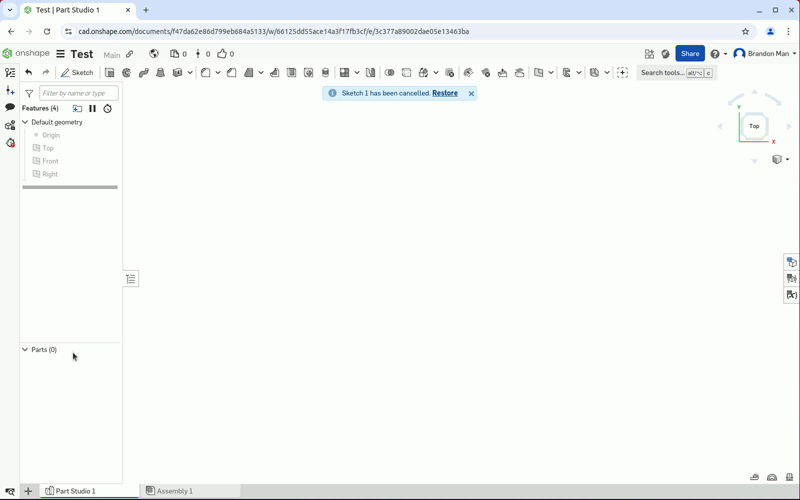
key(y)
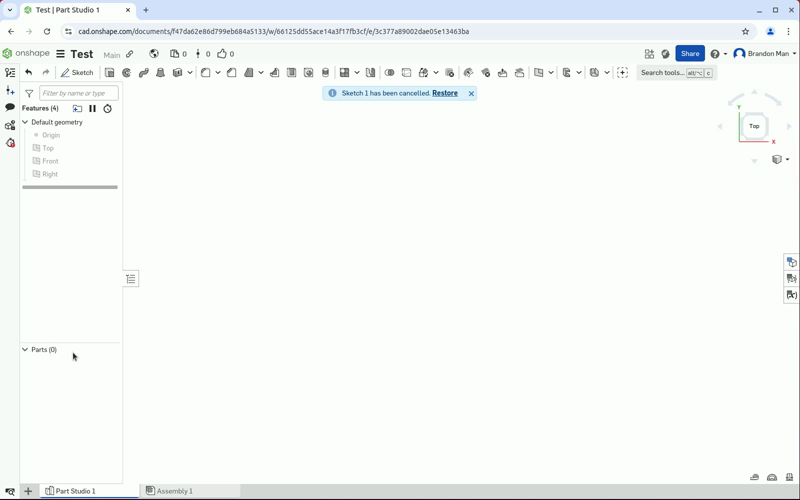
key(shift+p)
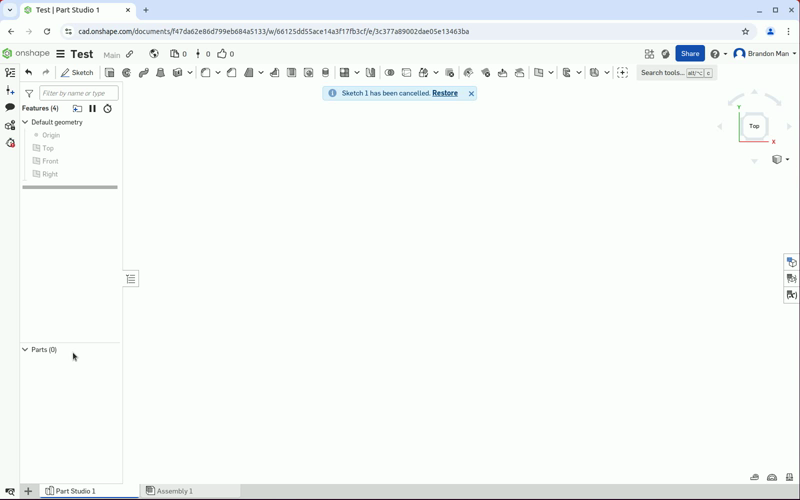
key(space)
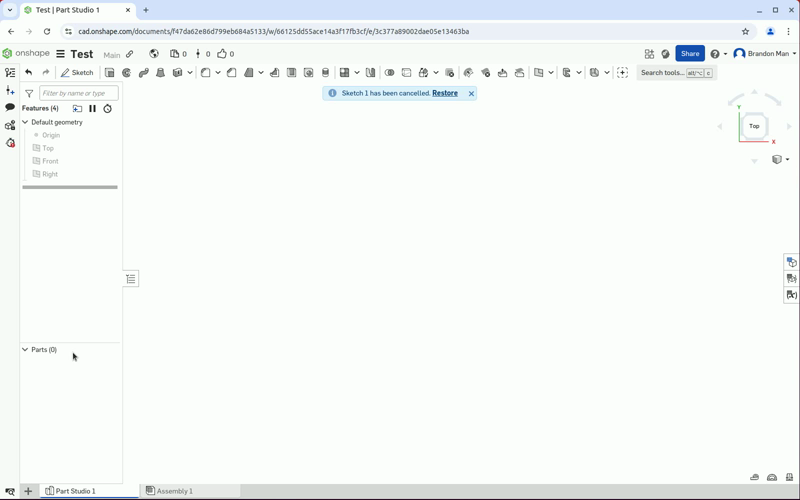
key_down(shift)
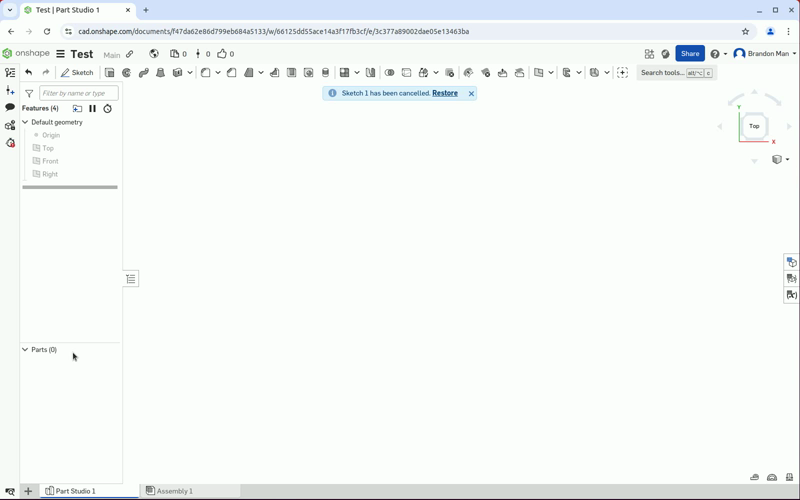
key(up)
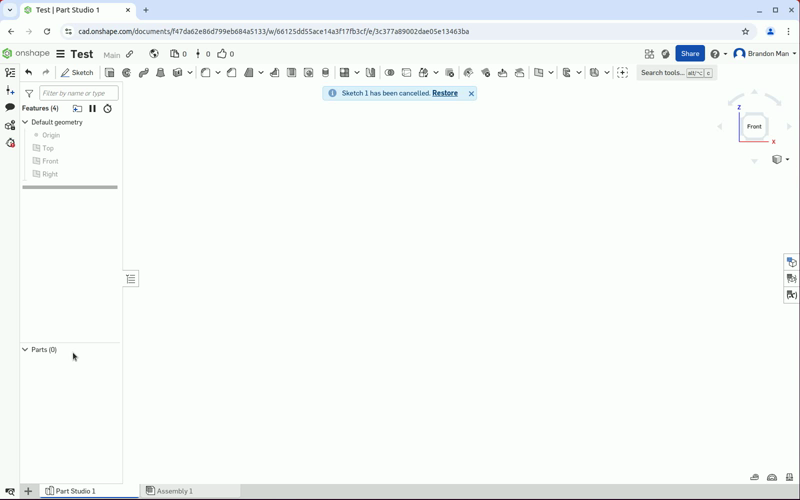
key_up(shift)
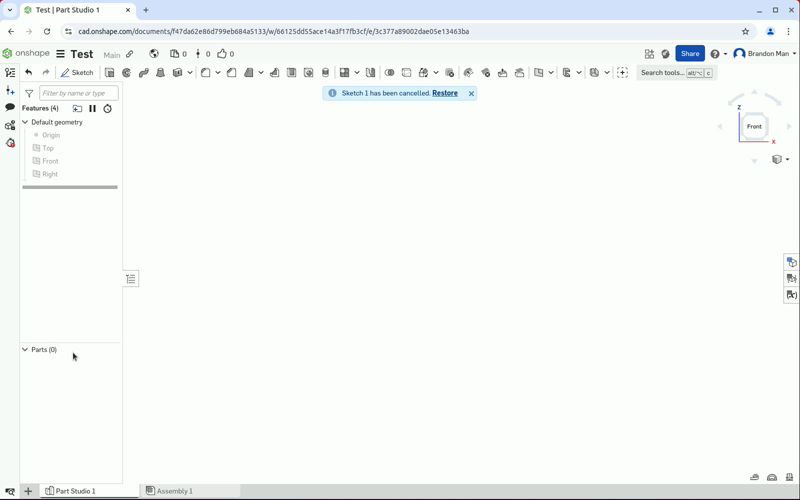
mouse_move(73, 352)
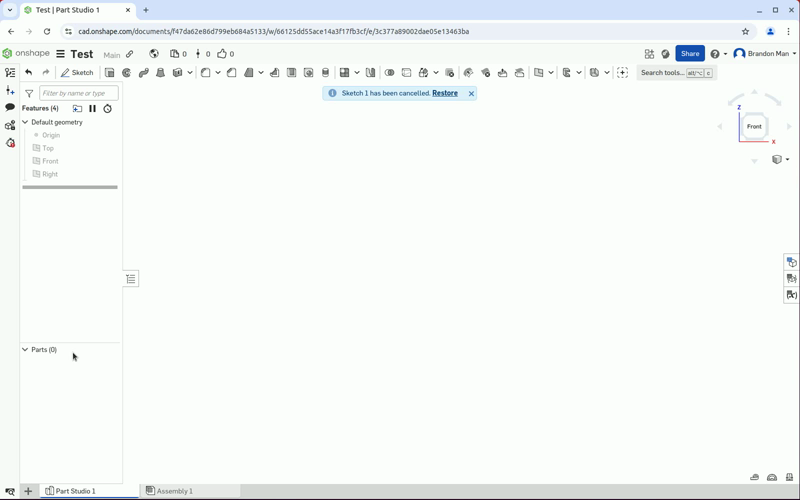
key(shift+y)
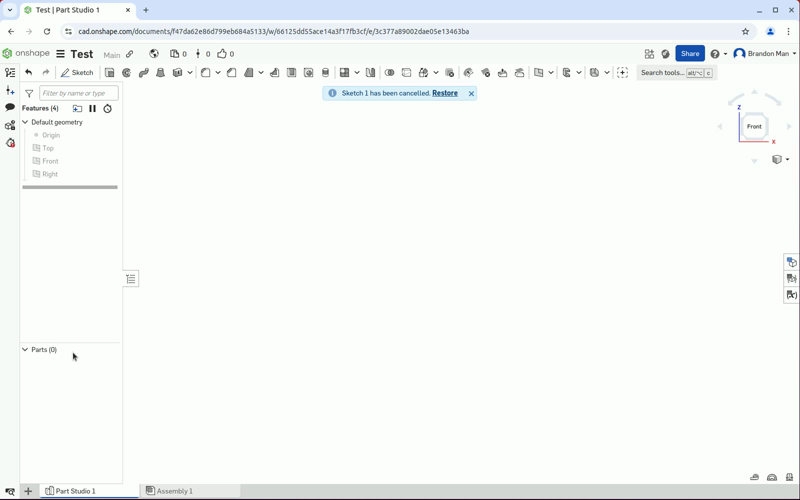
key(shift+s)
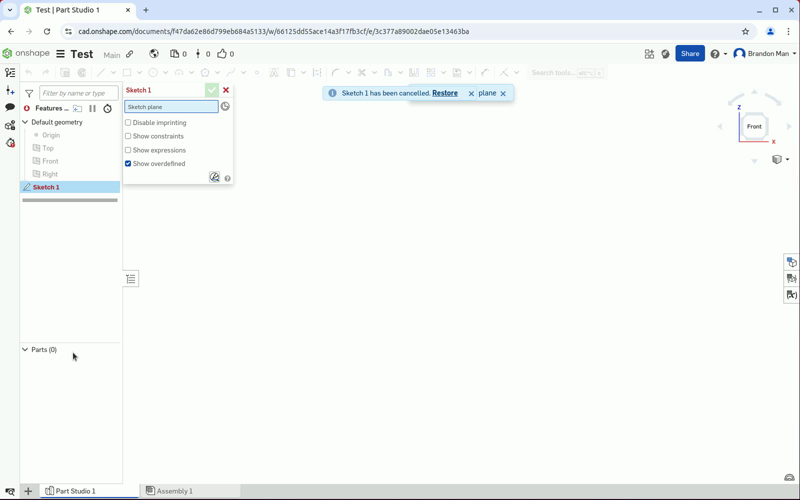
mouse_move(73, 163)
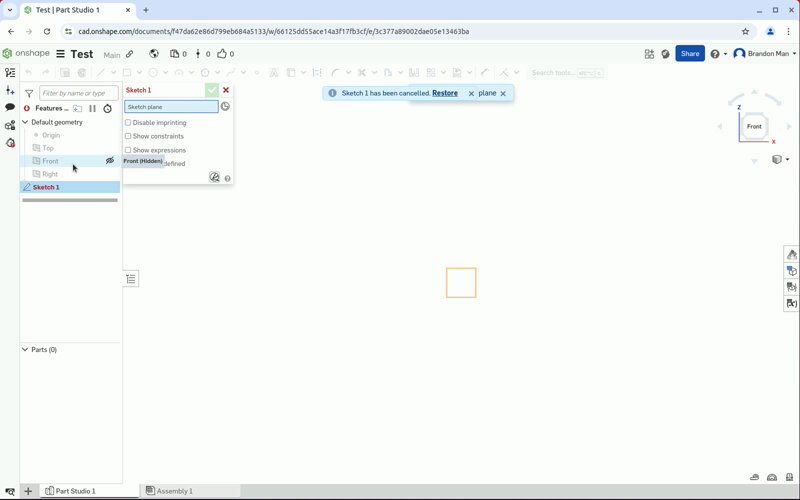
click(73, 163)
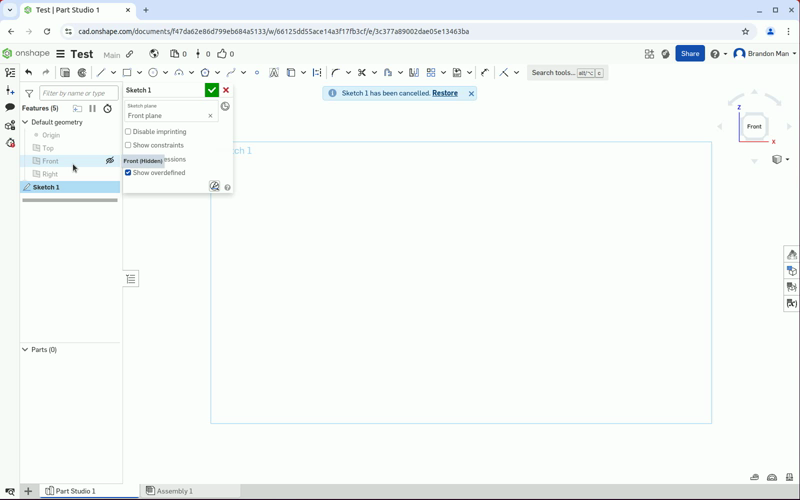
mouse_move(73, 352)
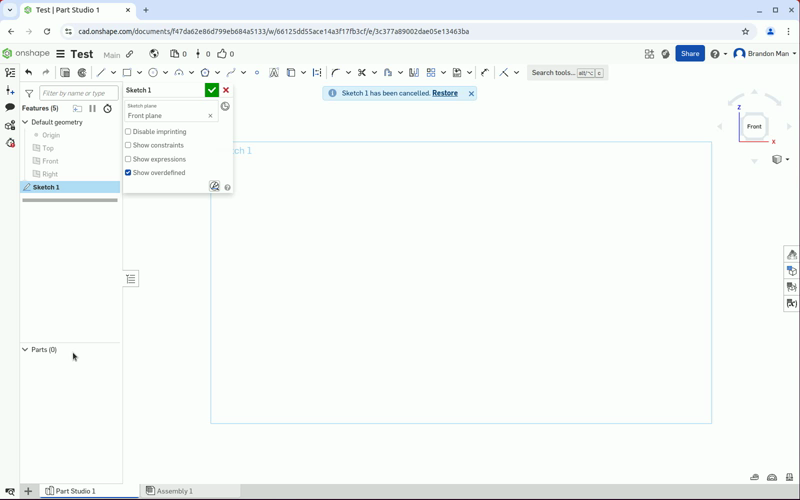
key(y)
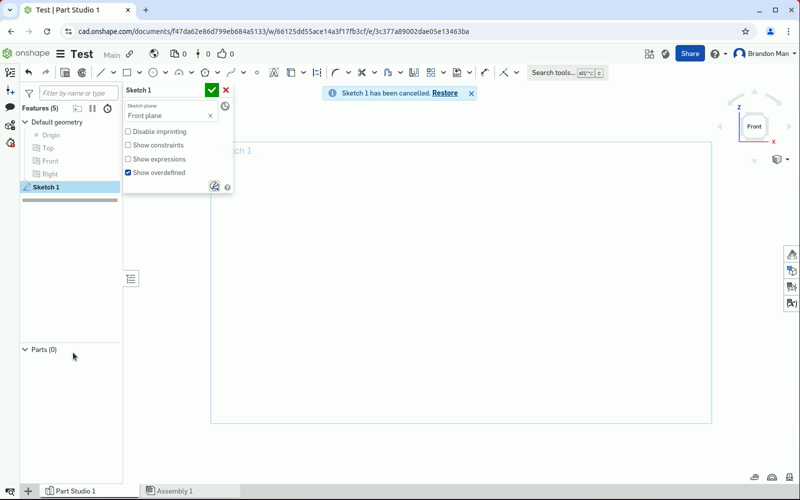
key(l)
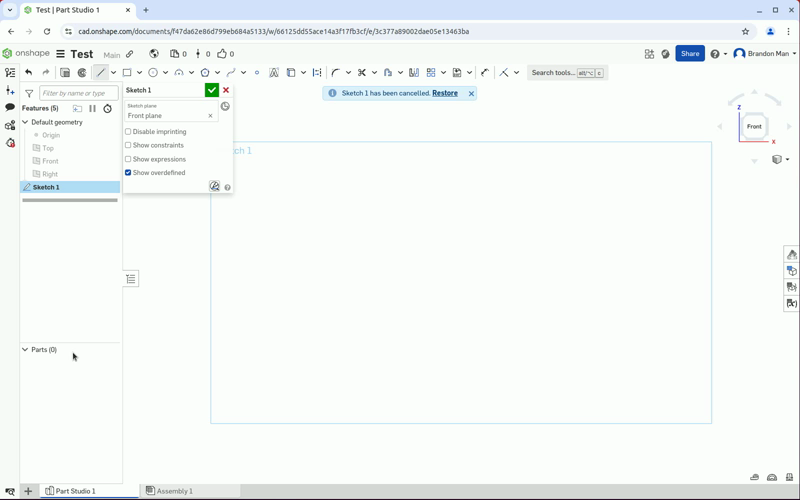
key_down(shift)
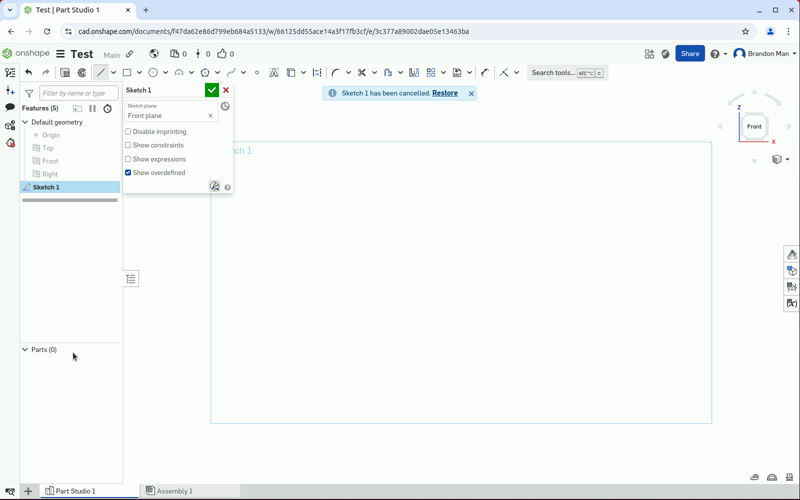
mouse_move(348, 282)
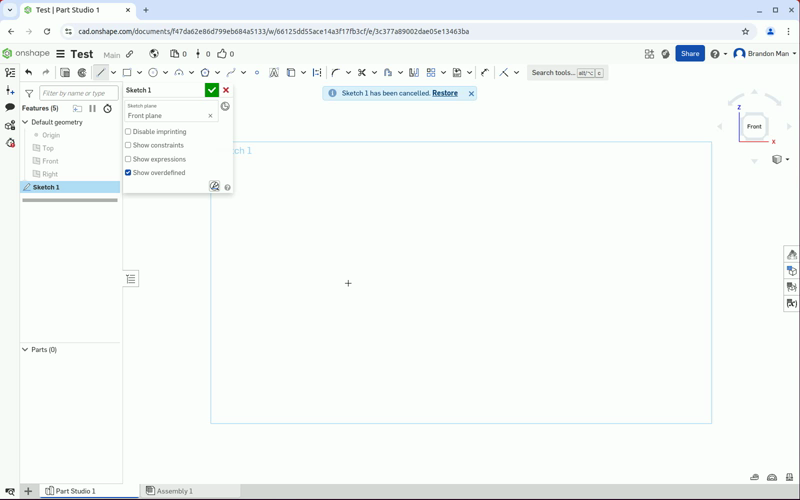
click(348, 282)
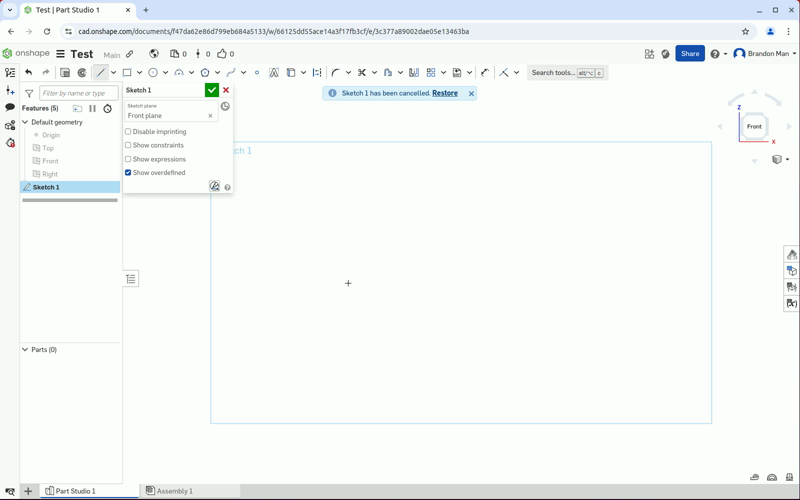
key_up(shift)
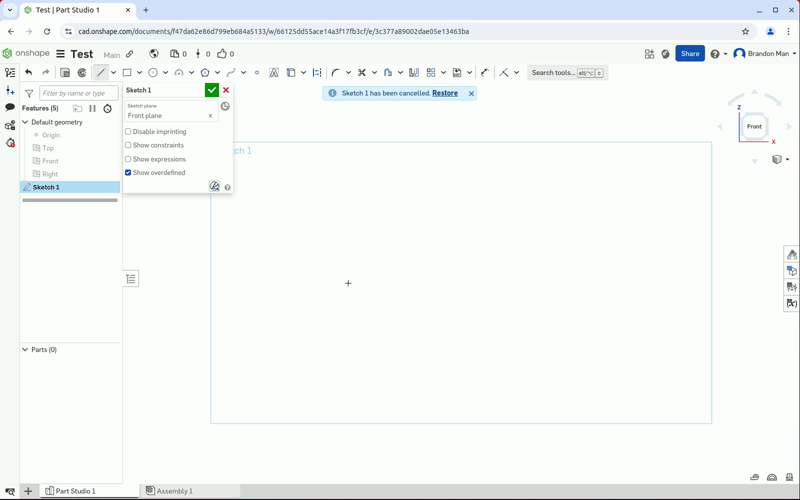
key_down(shift)
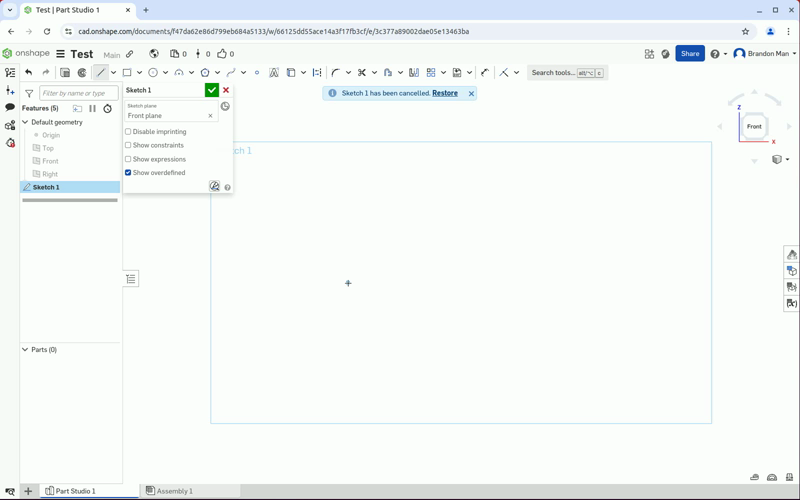
mouse_move(460, 282)
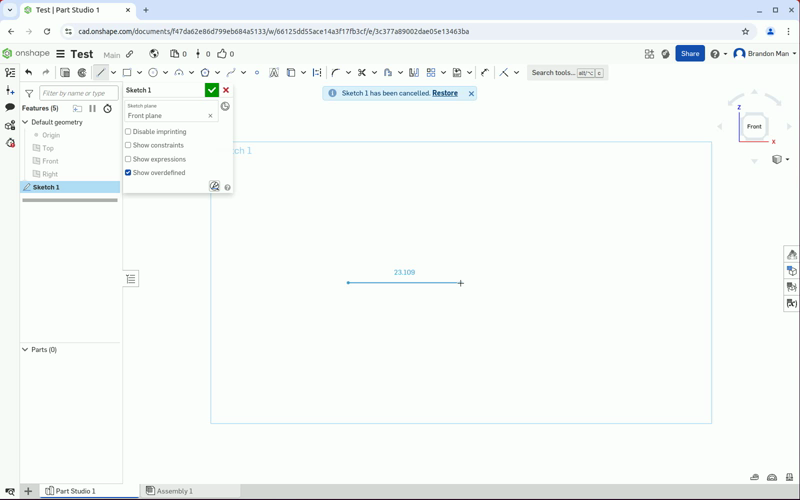
click(460, 282)
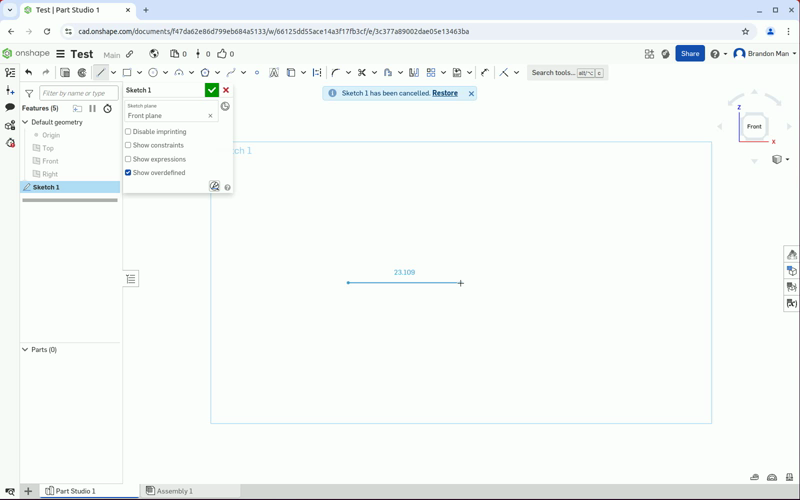
key_up(shift)
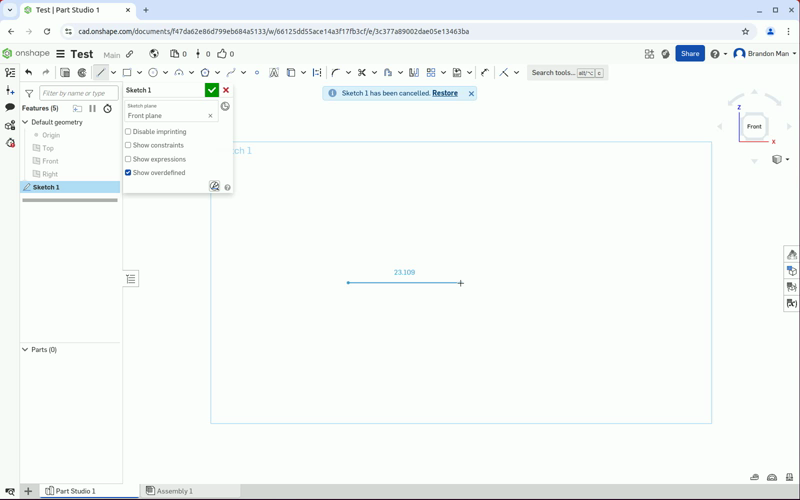
key_down(shift)
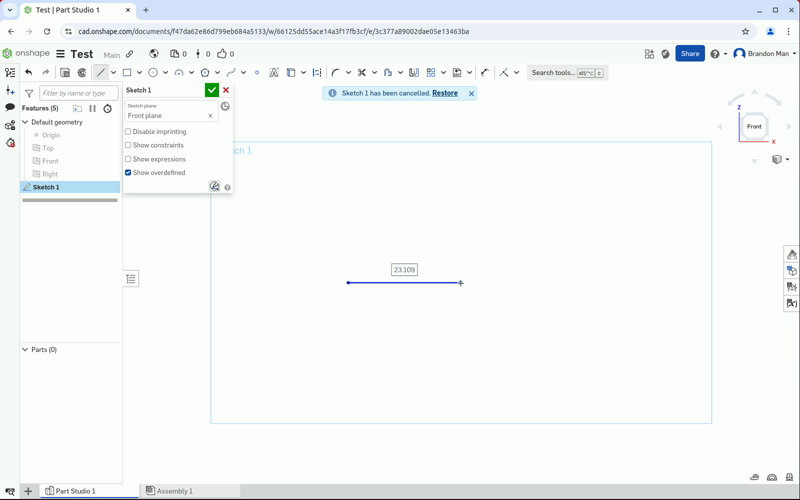
mouse_move(460, 170)
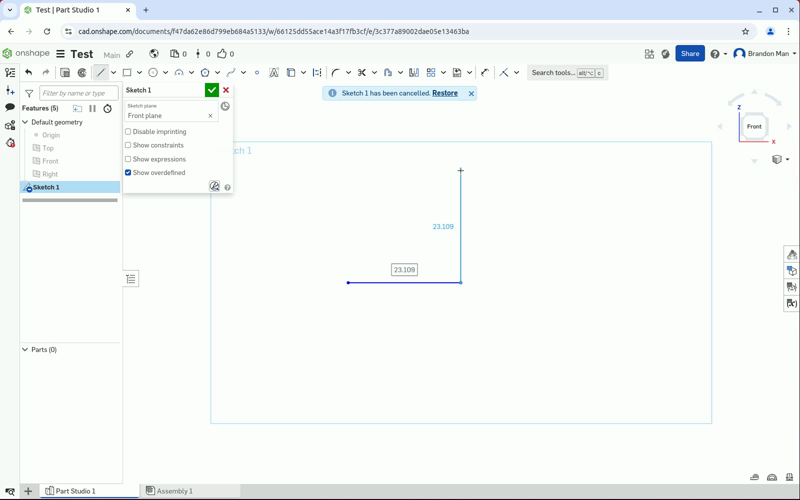
click(460, 170)
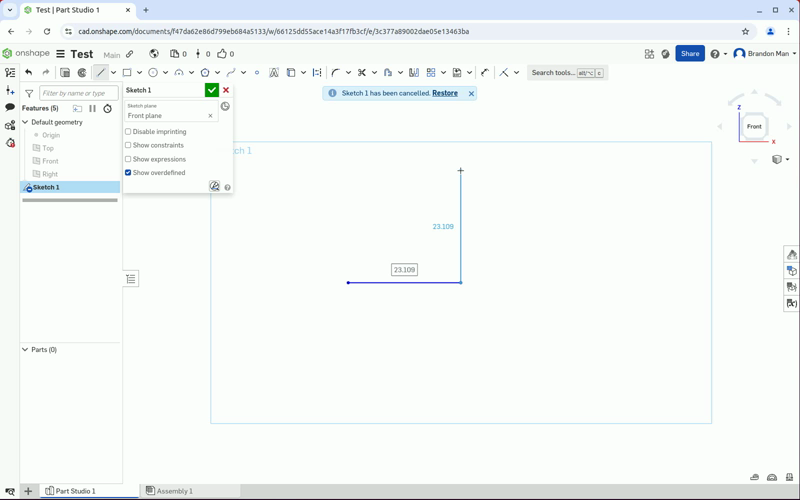
key_up(shift)
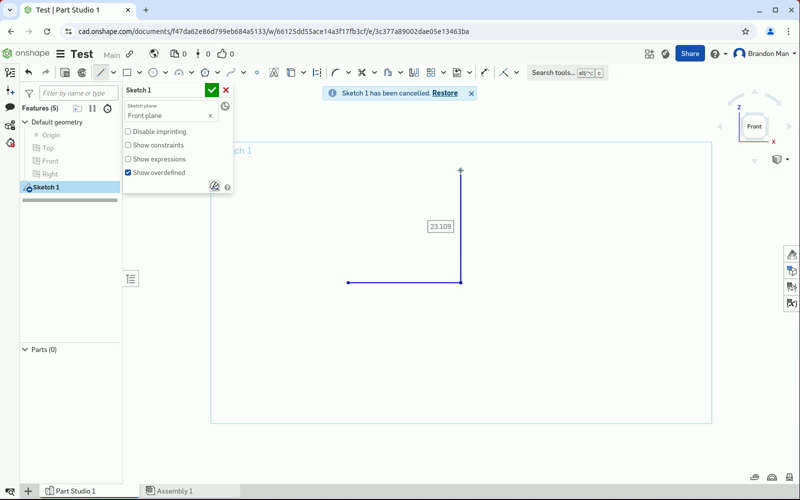
key_down(shift)
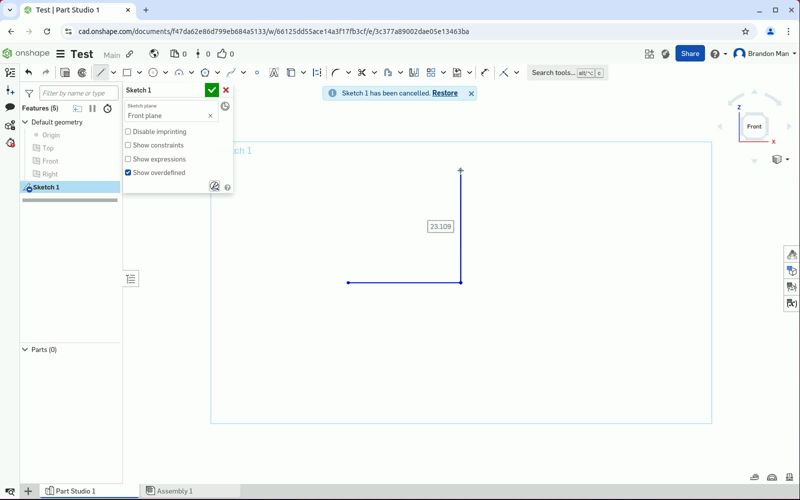
mouse_move(348, 170)
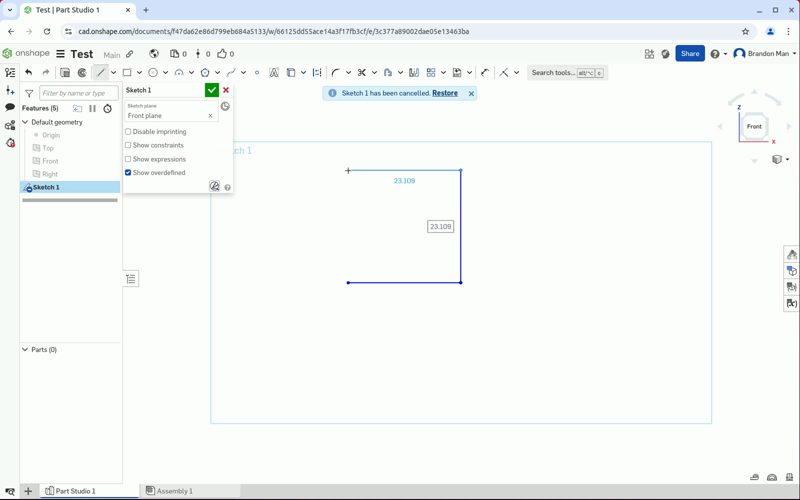
click(348, 170)
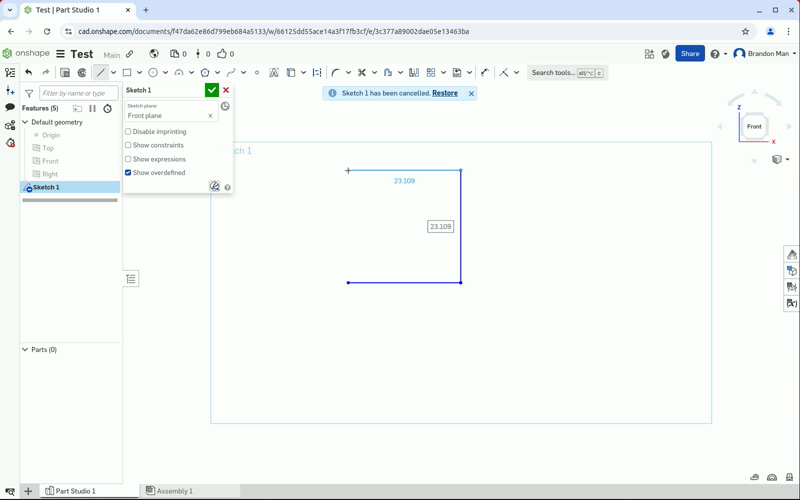
key_up(shift)
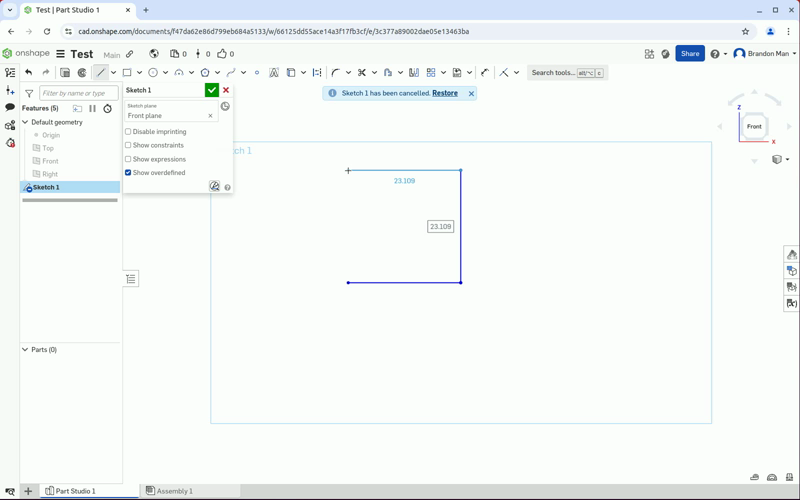
key_down(shift)
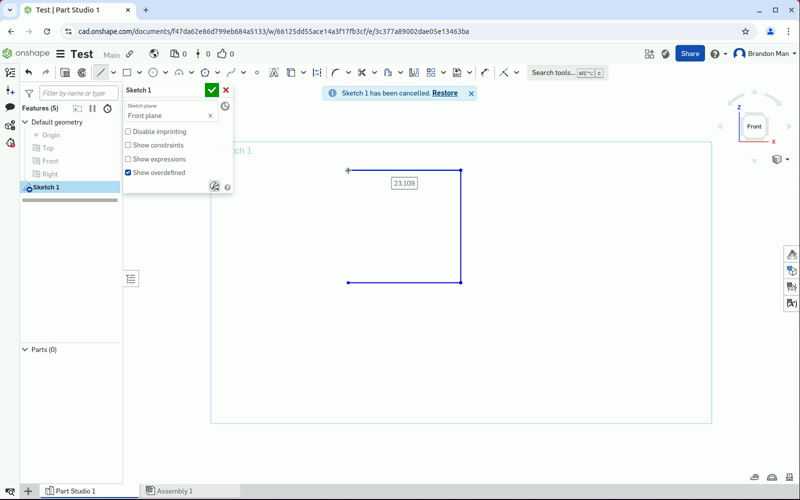
mouse_move(348, 282)
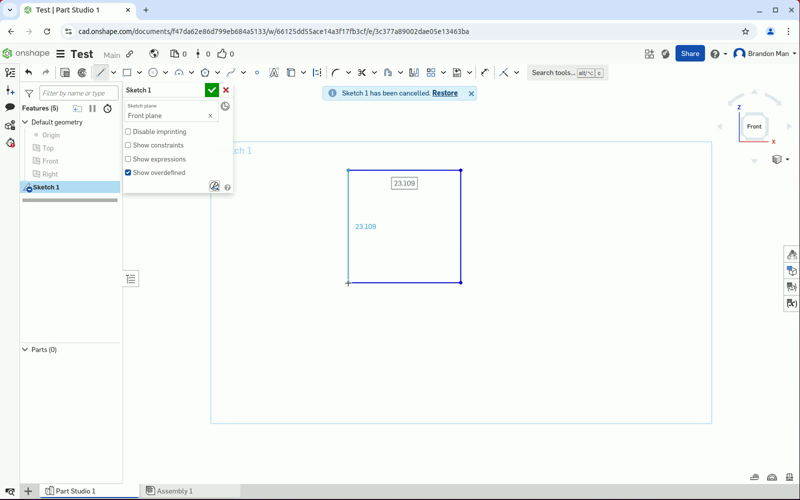
key_up(shift)
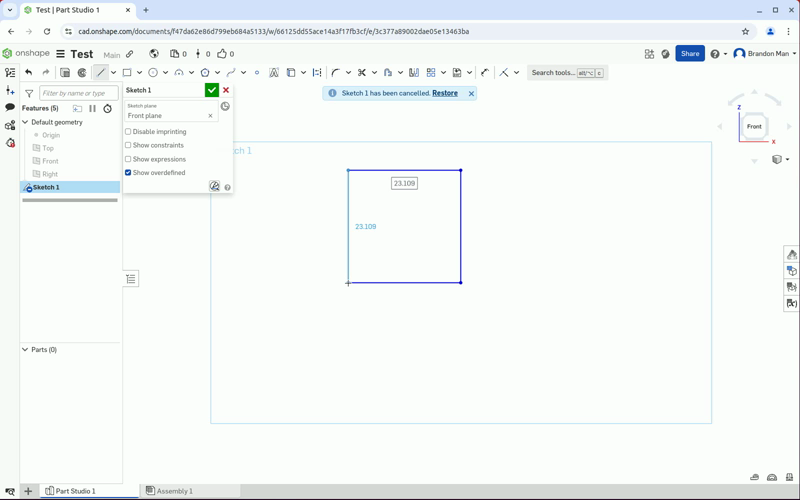
click(348, 282)
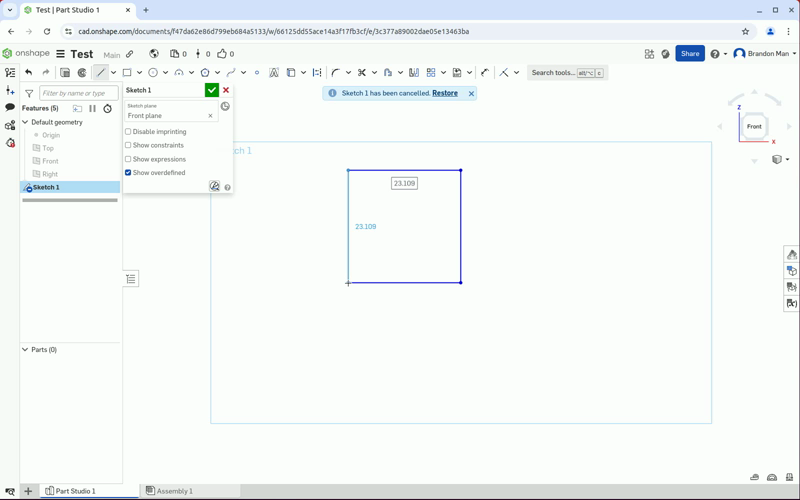
key(esc)
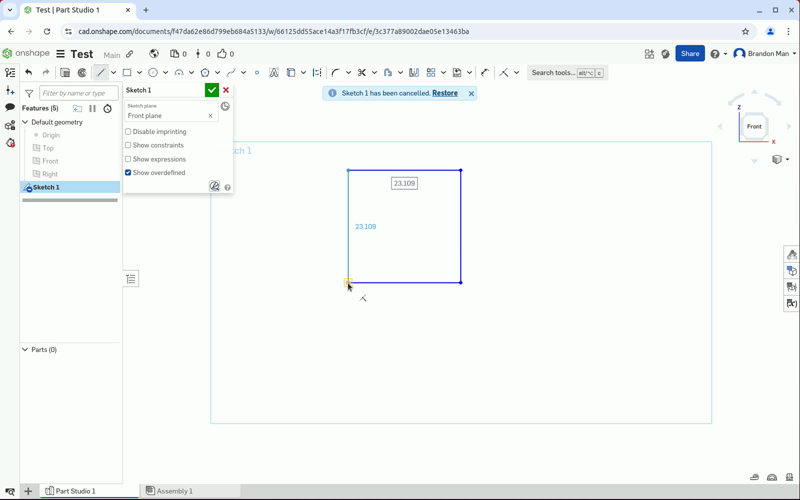
mouse_move(403, 270)
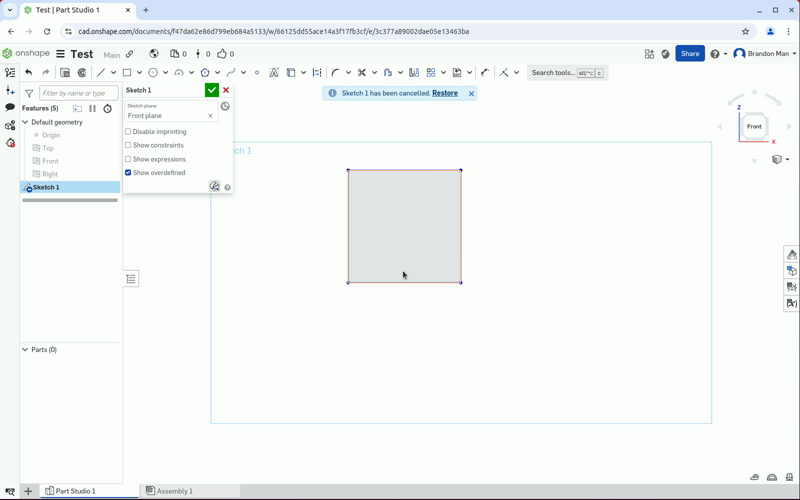
click(403, 270)
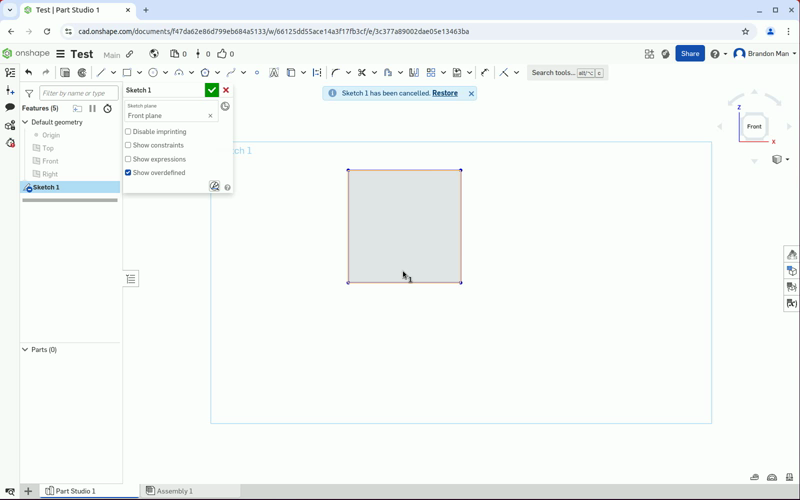
mouse_move(73, 352)
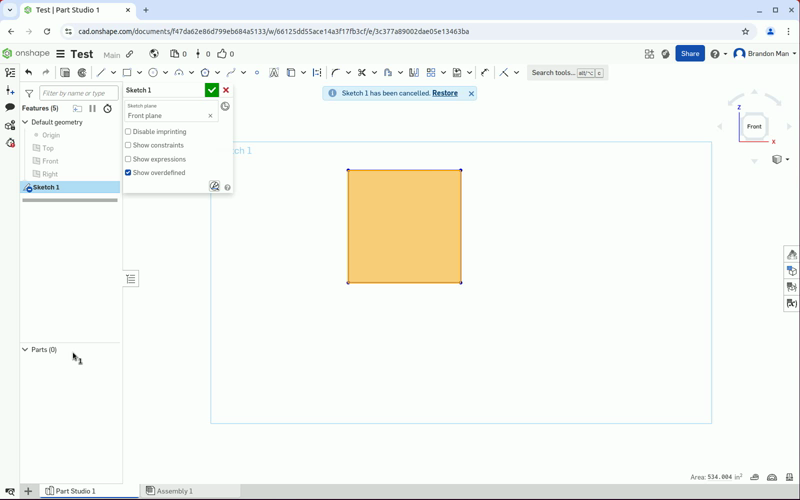
key(shift+y)
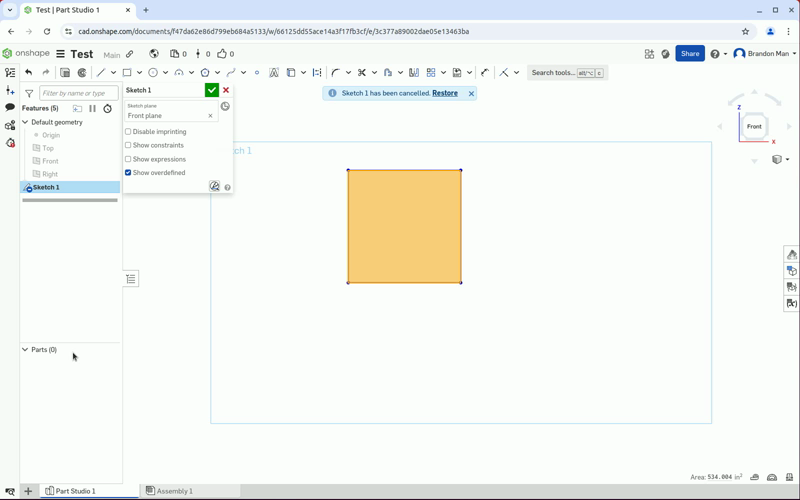
key(shift+e)
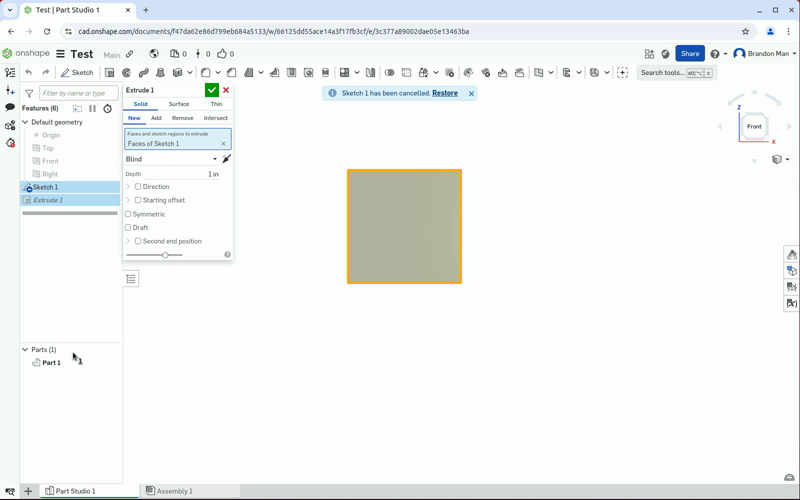
mouse_move(143, 106)
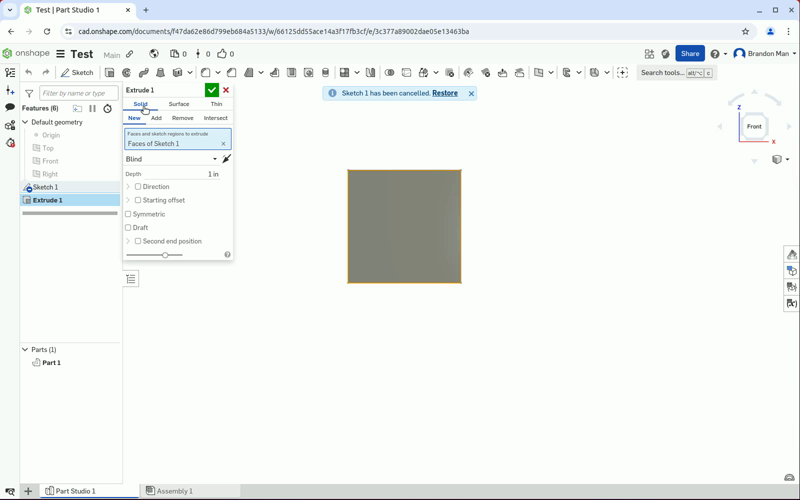
click(143, 106)
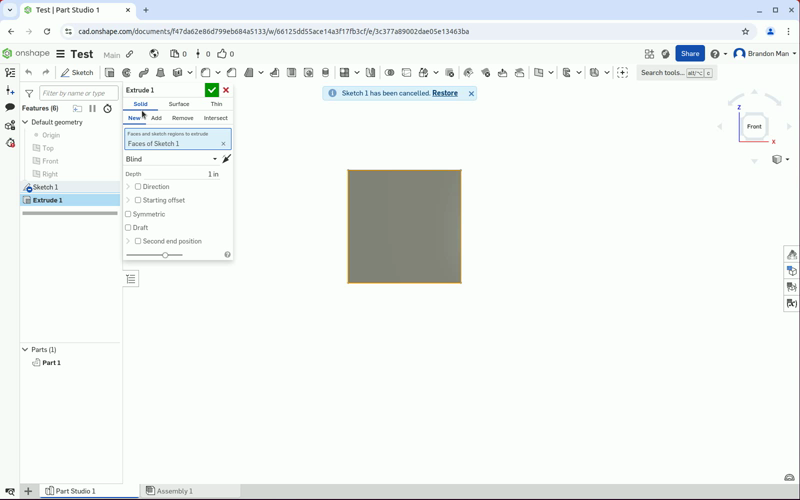
mouse_move(137, 120)
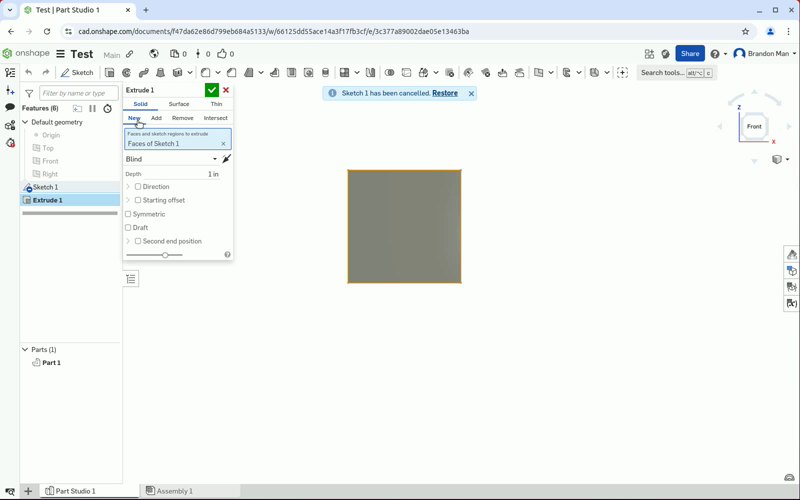
click(137, 120)
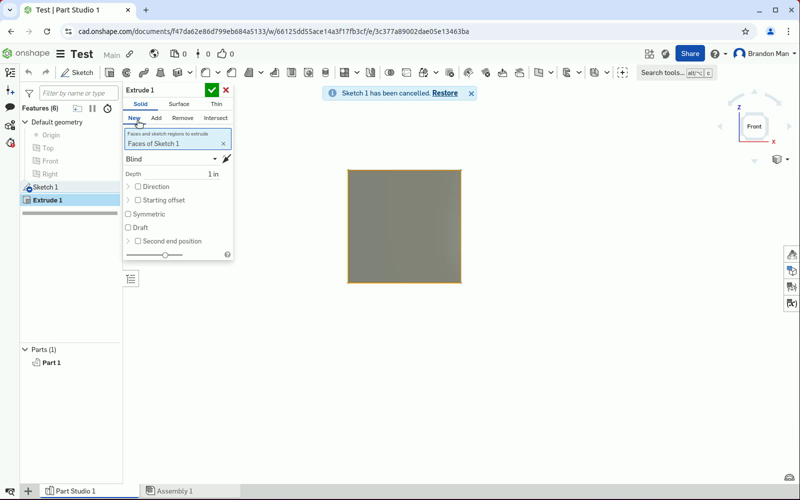
key(tab, 4)
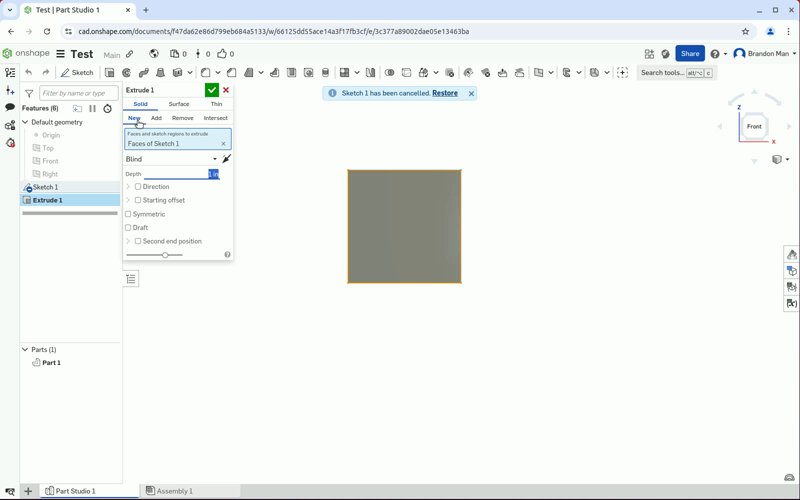
text(23.108)
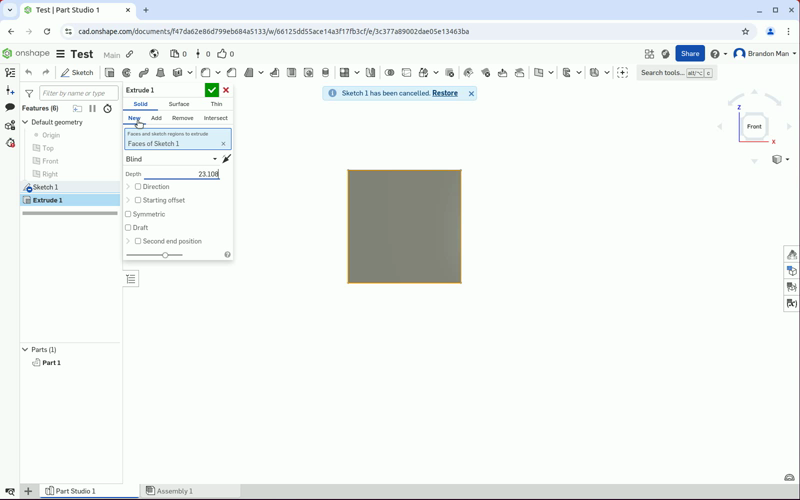
key(enter)
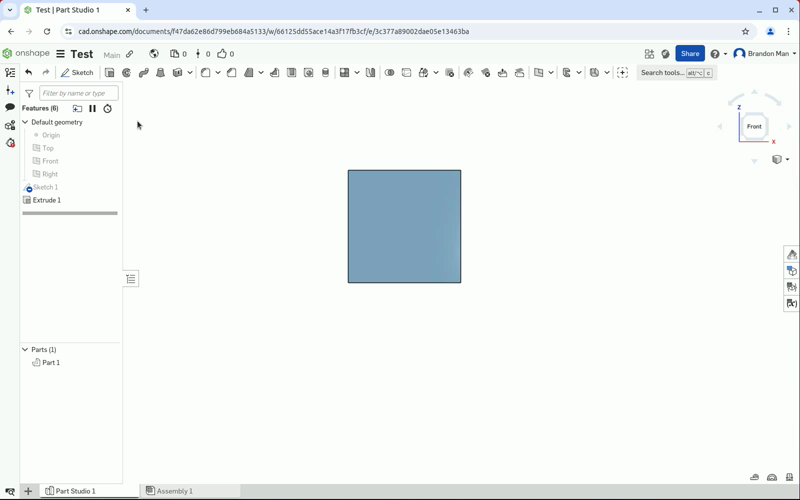
key(shift+h)
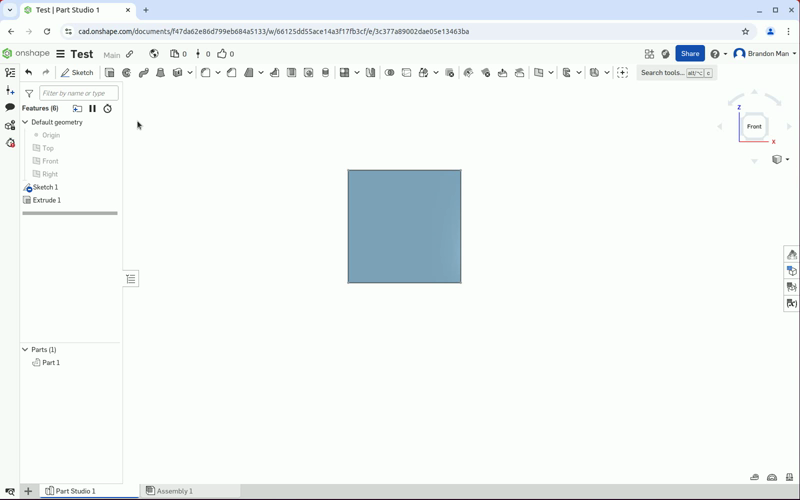
key(shift+h)
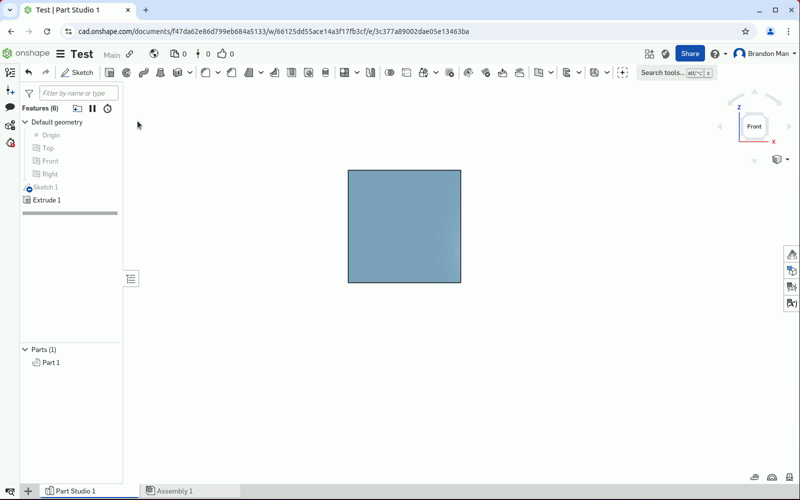
mouse_move(73, 189)
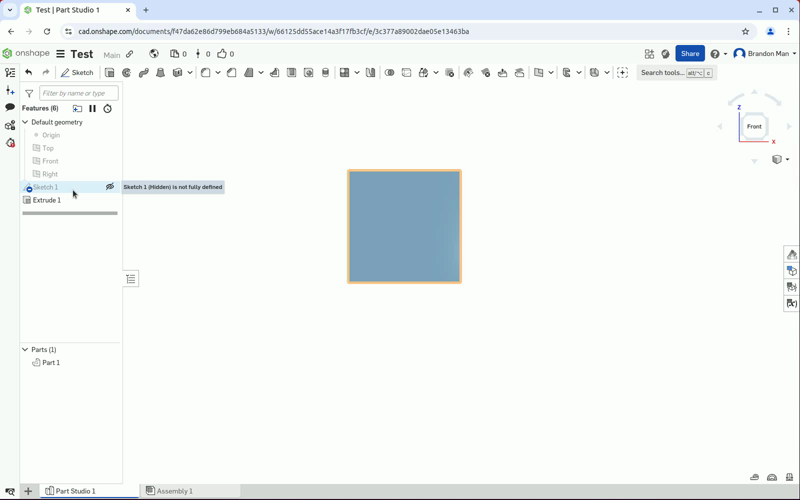
click(73, 189)
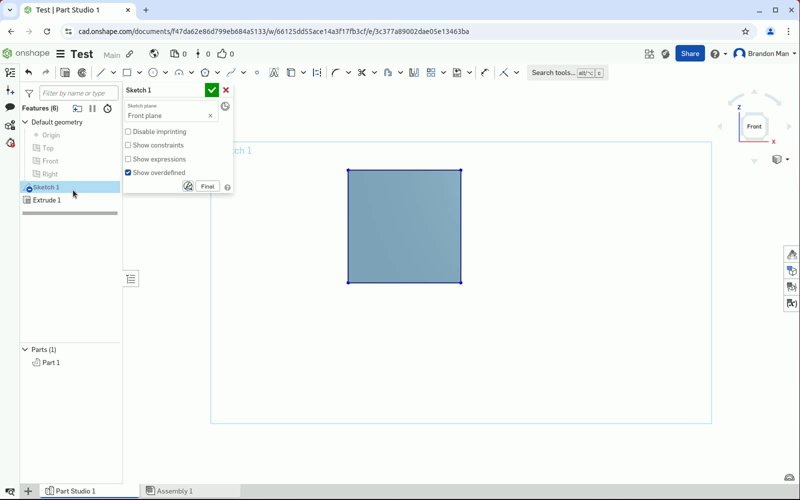
mouse_move(229, 92)
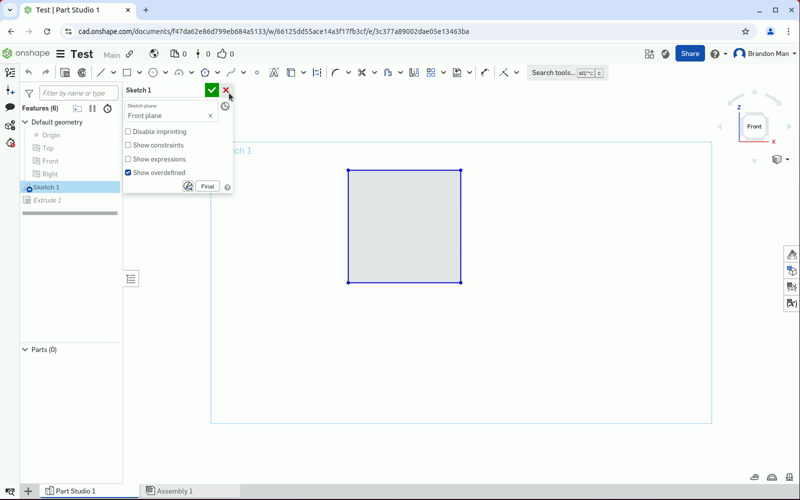
click(229, 92)
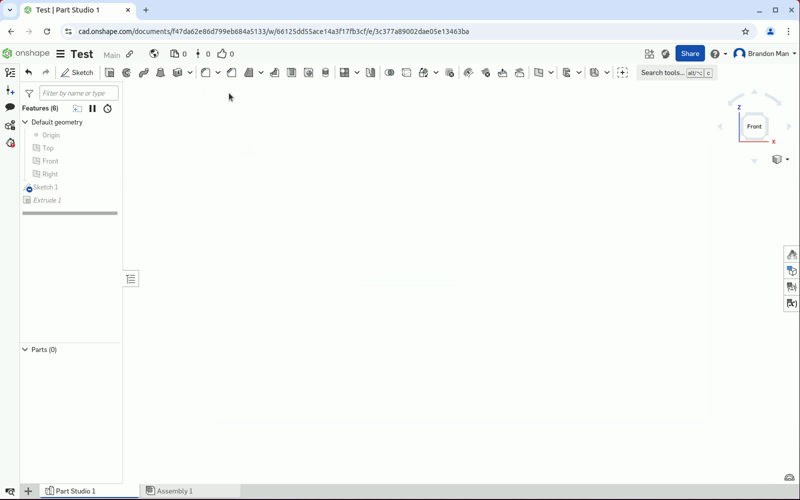
mouse_move(541, 75)
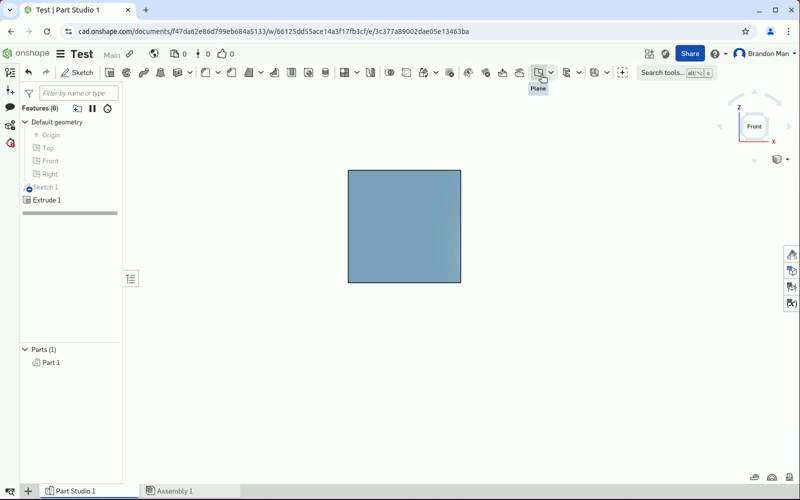
click(541, 75)
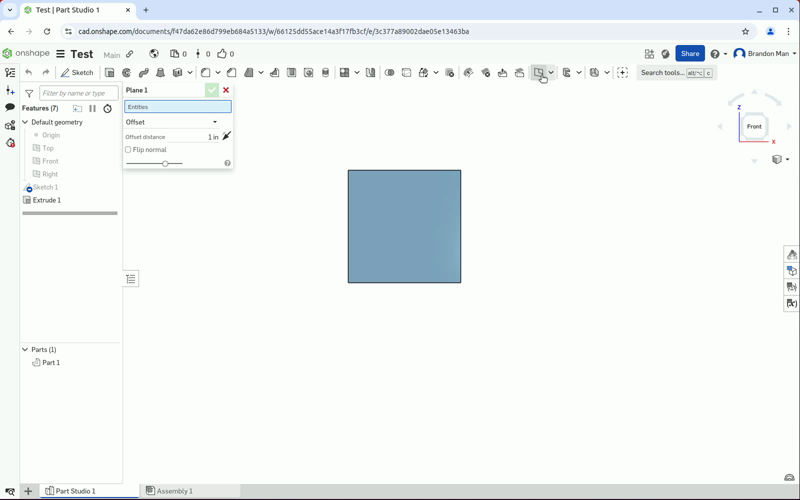
mouse_move(73, 163)
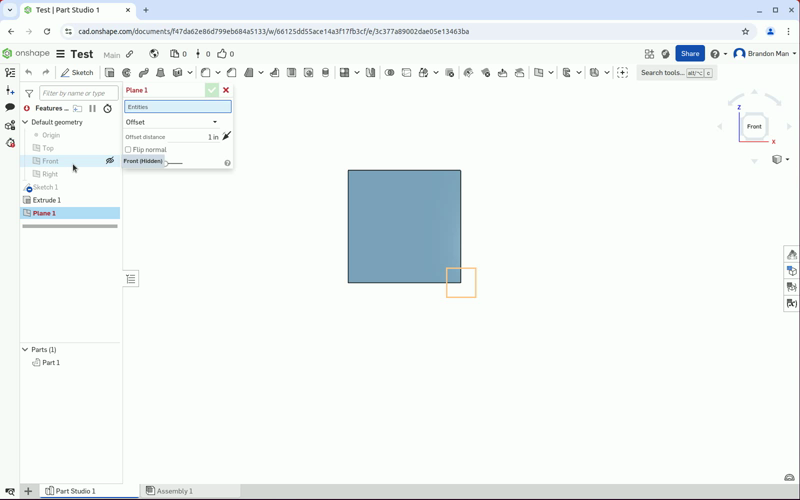
click(73, 163)
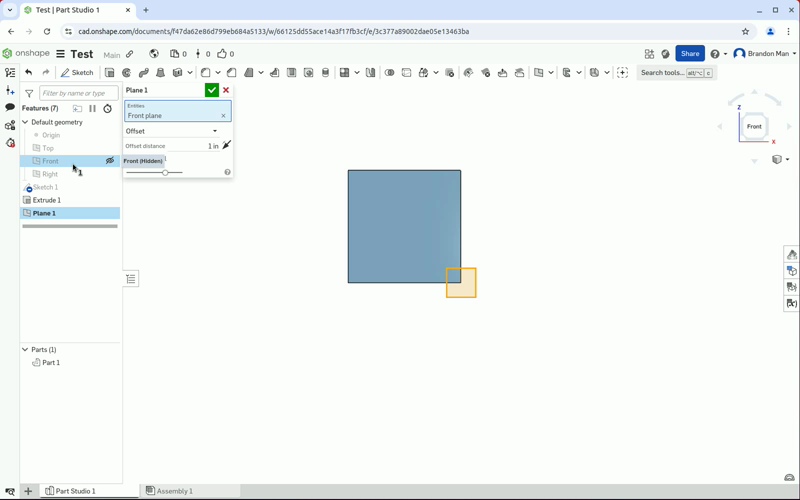
key(tab, 2)
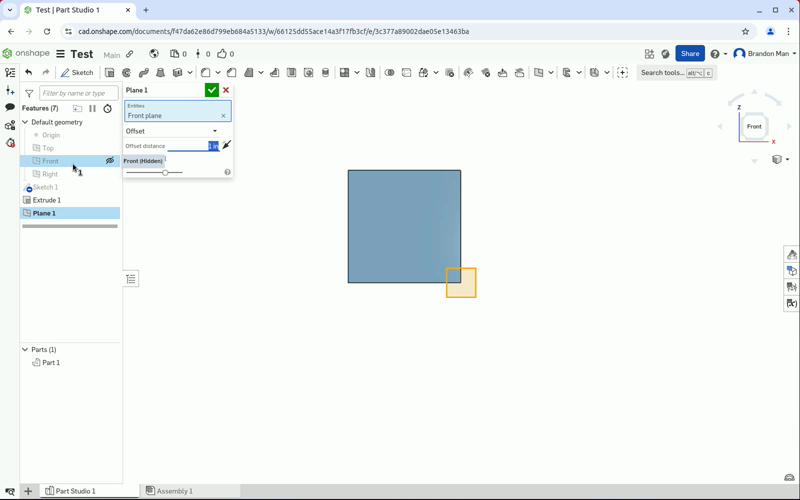
text(23.108)
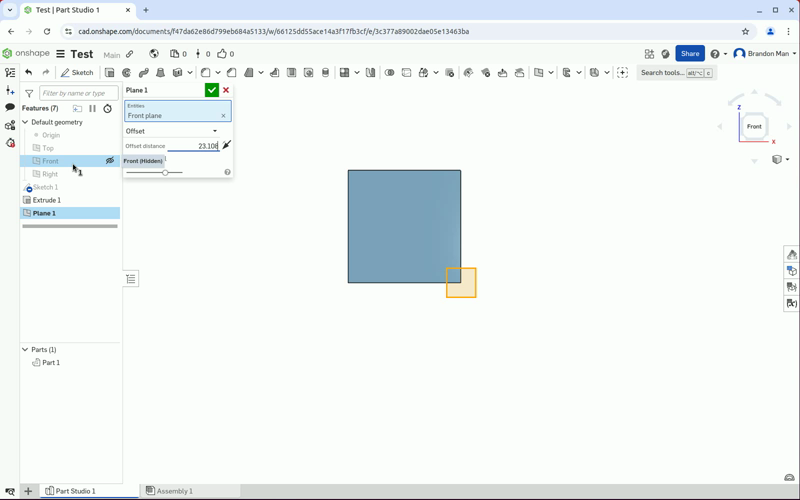
key(enter, 2)
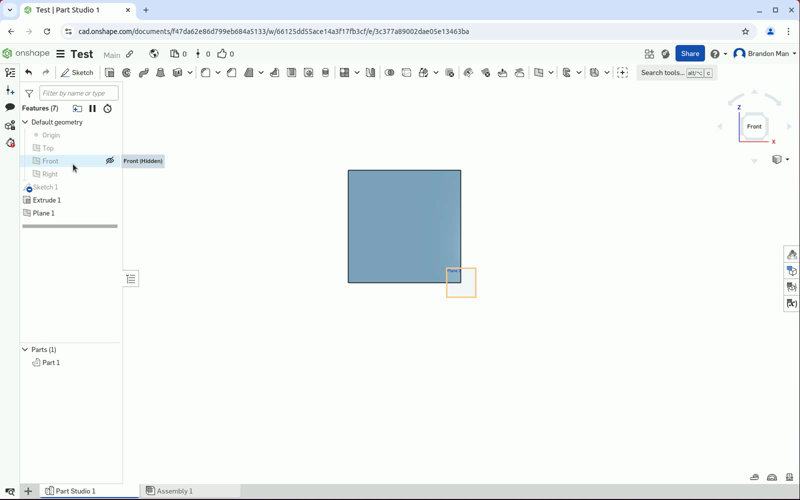
key(shift+s)
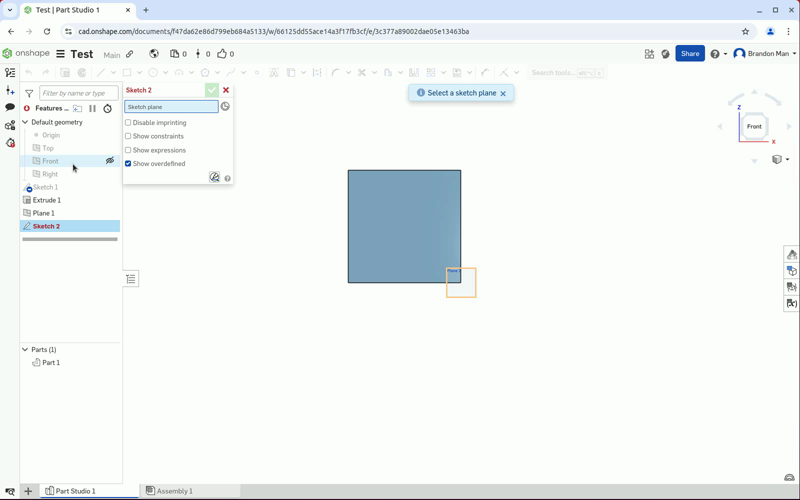
mouse_move(73, 215)
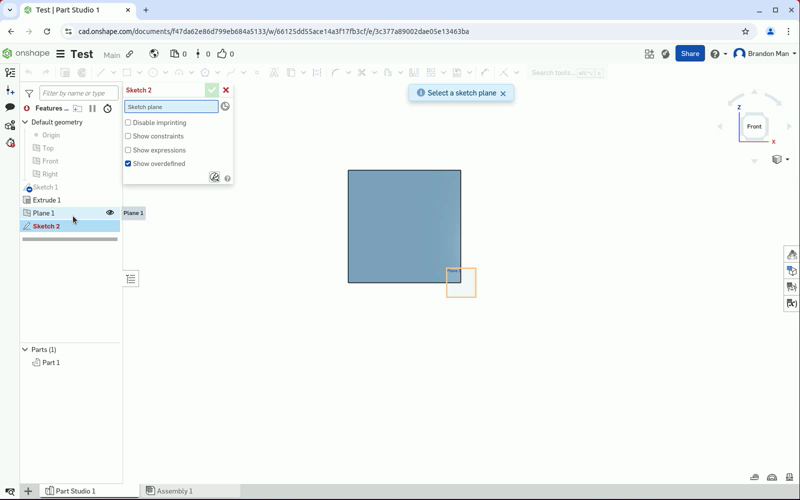
click(73, 215)
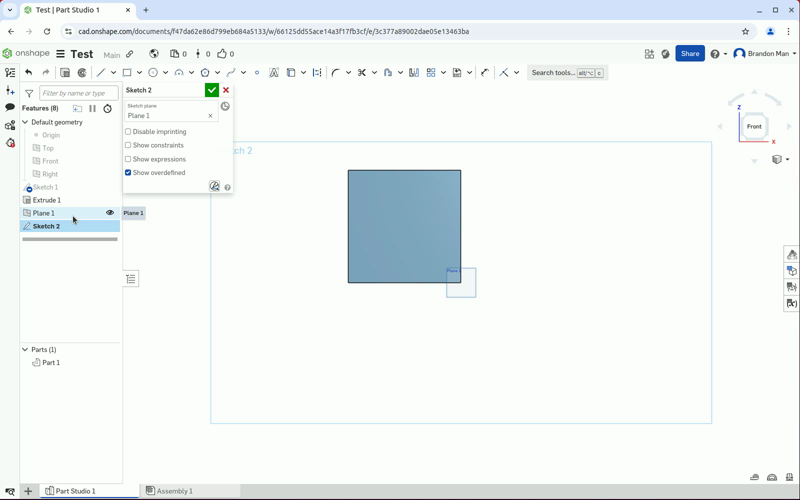
mouse_move(73, 352)
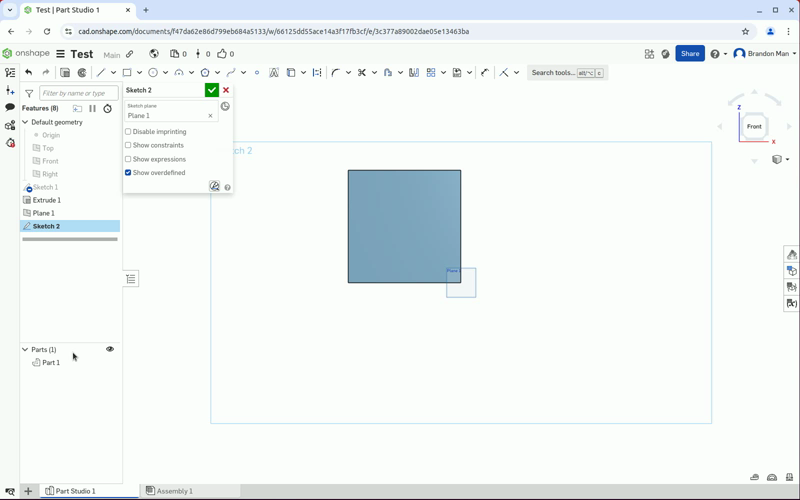
key(y)
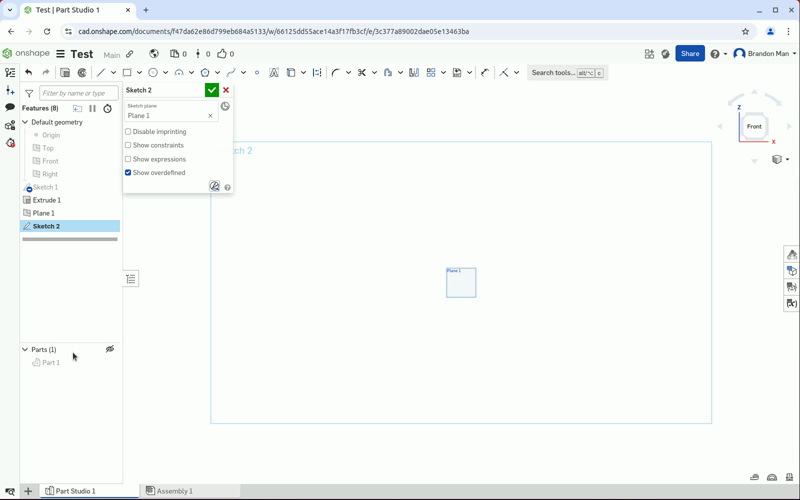
key(l)
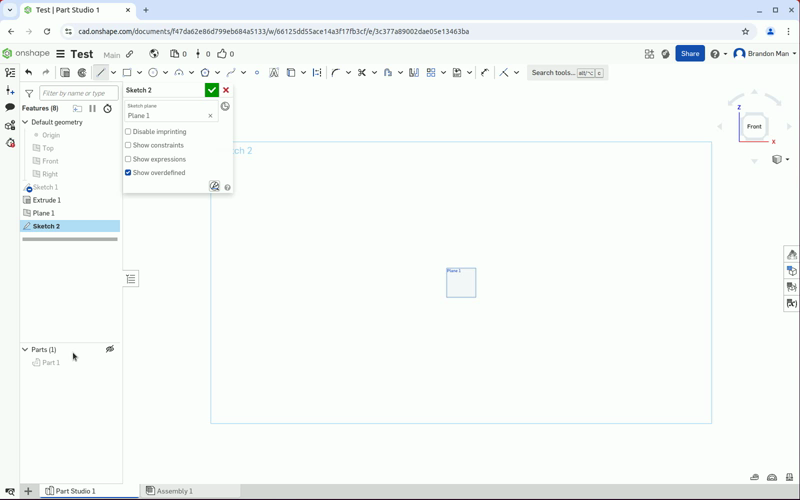
key_down(shift)
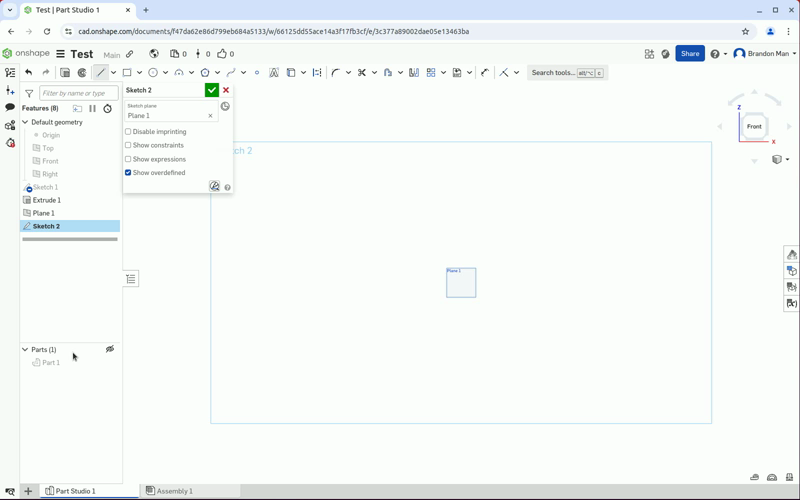
mouse_move(404, 226)
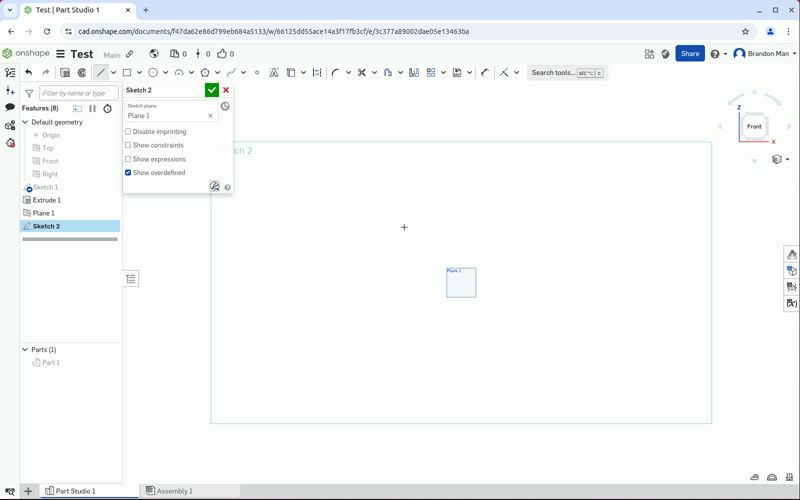
click(404, 226)
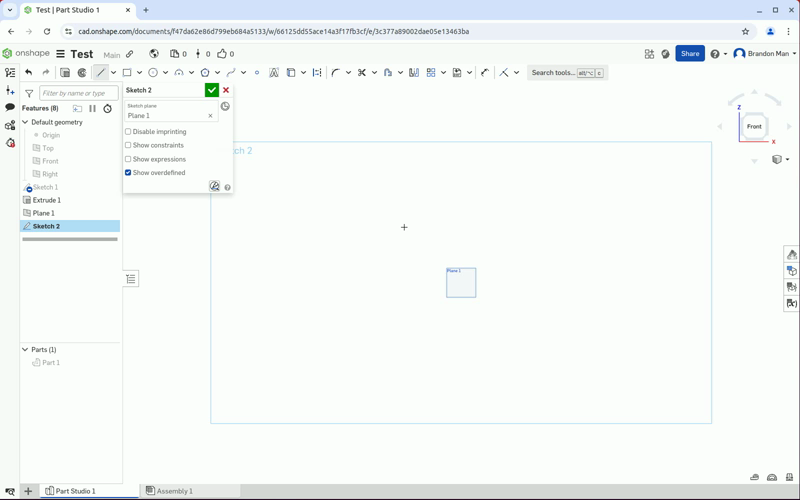
key_up(shift)
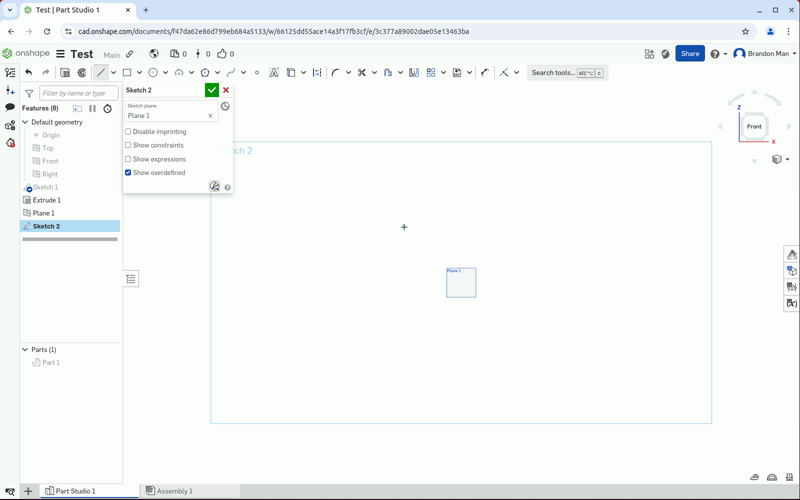
key_down(shift)
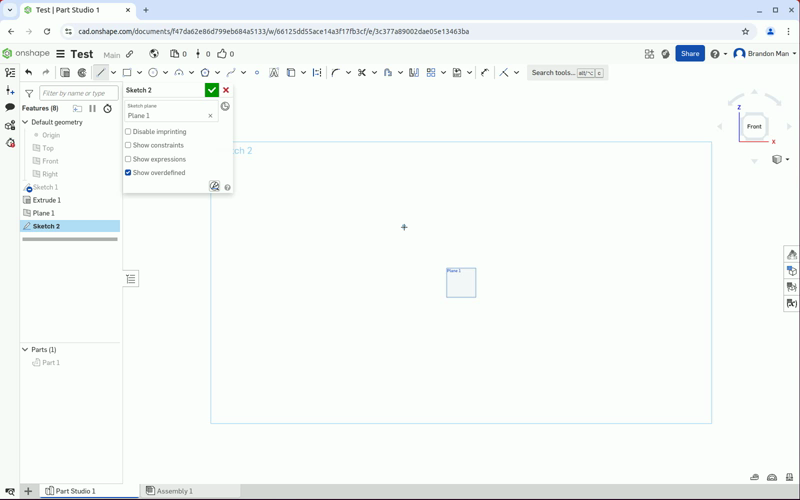
mouse_move(434, 226)
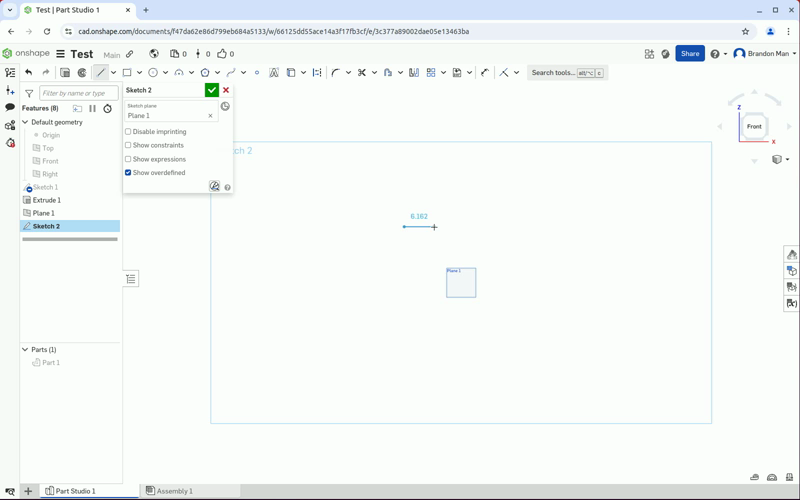
mouse_move(461, 226)
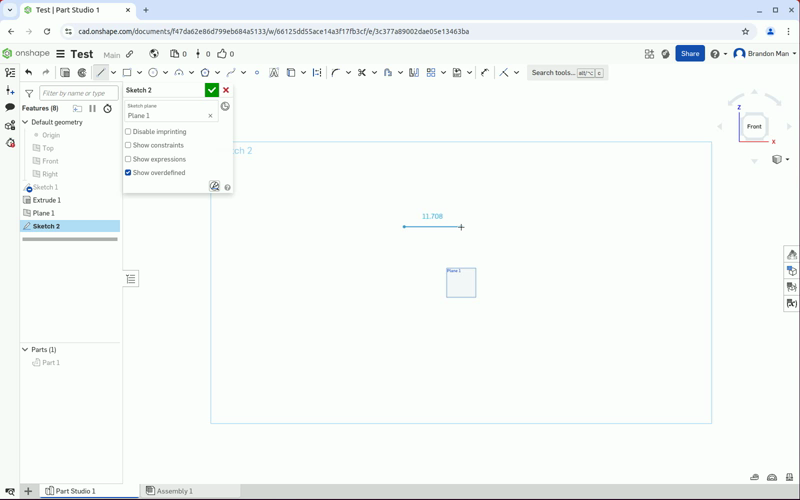
click(461, 226)
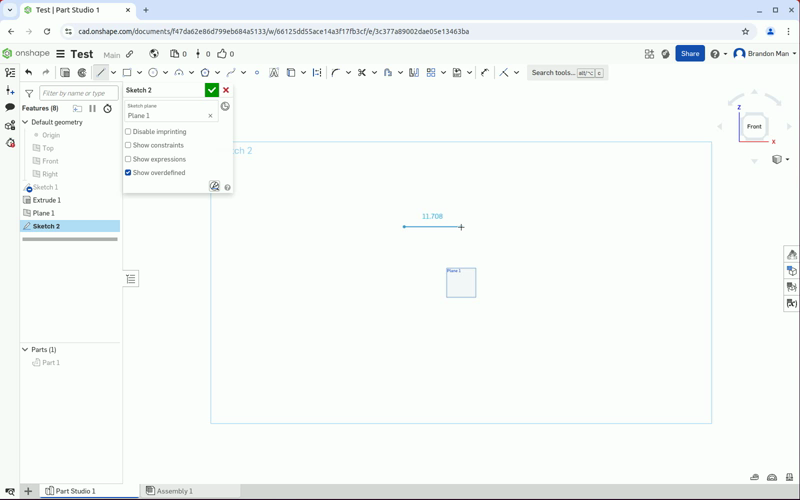
key_up(shift)
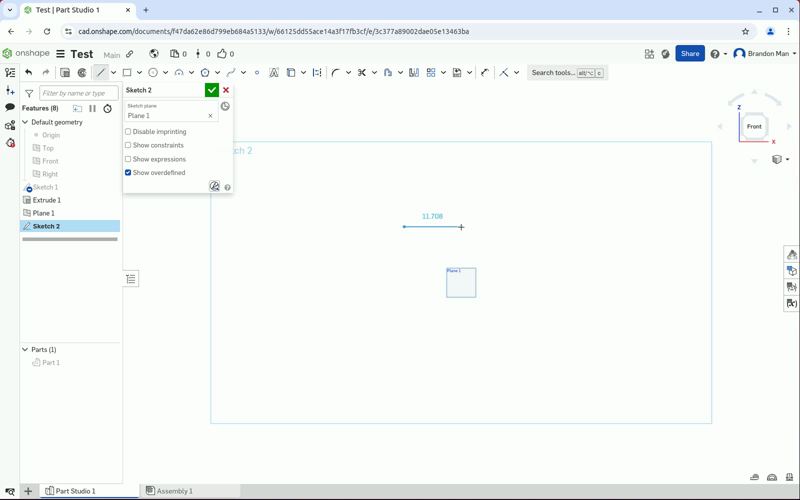
key_down(shift)
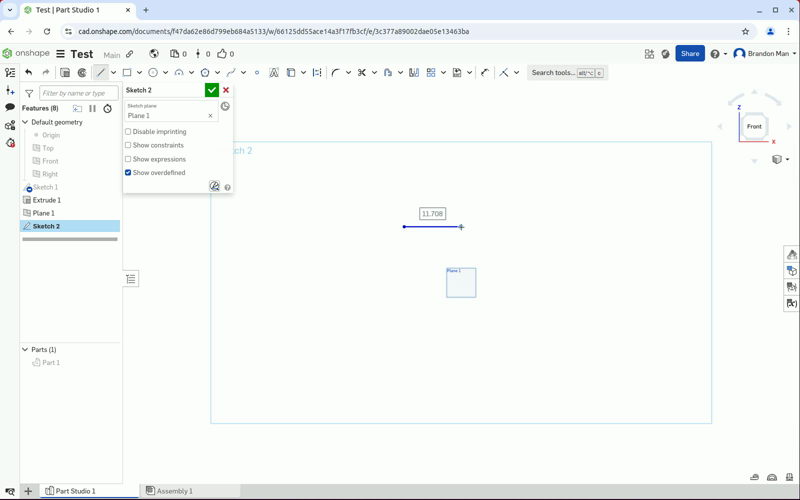
mouse_move(491, 226)
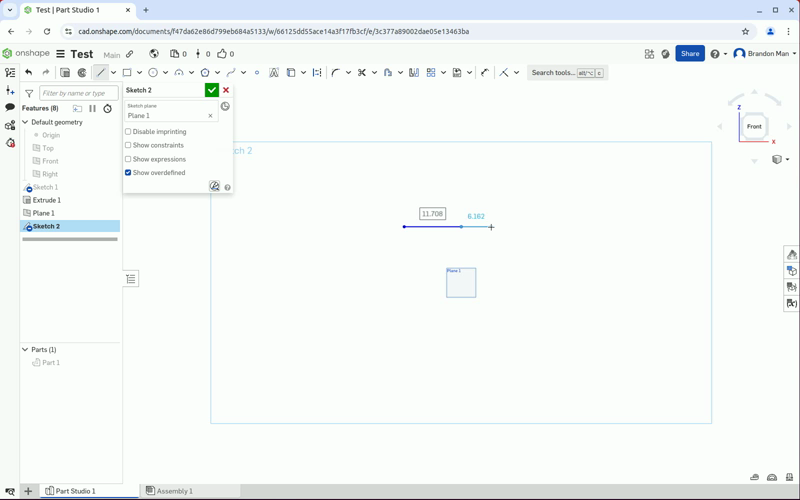
mouse_move(461, 169)
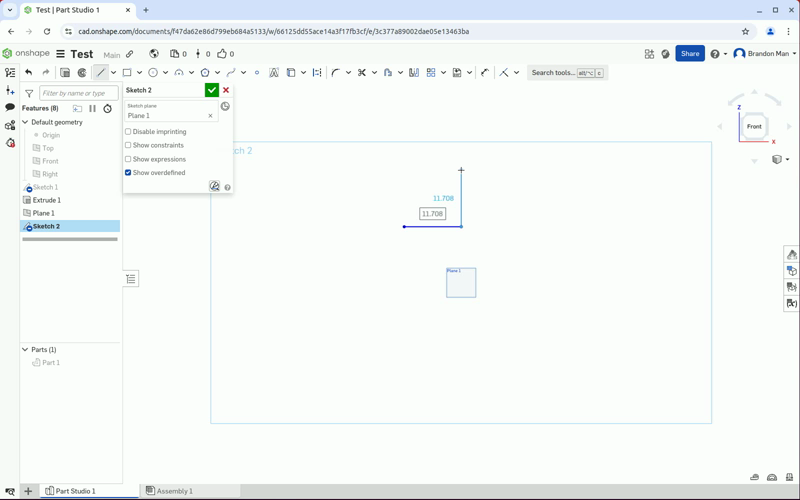
click(461, 169)
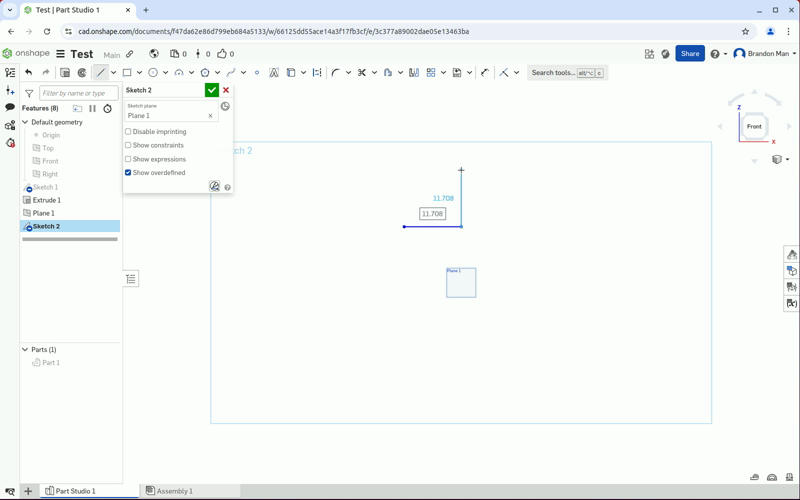
key_up(shift)
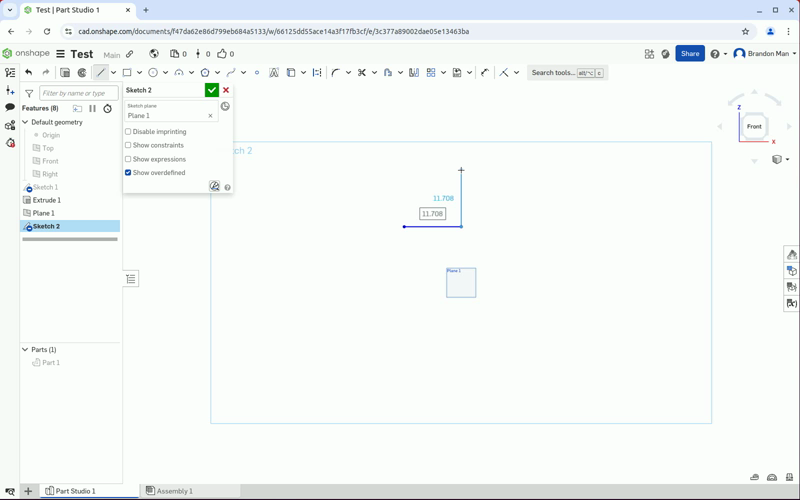
key_down(shift)
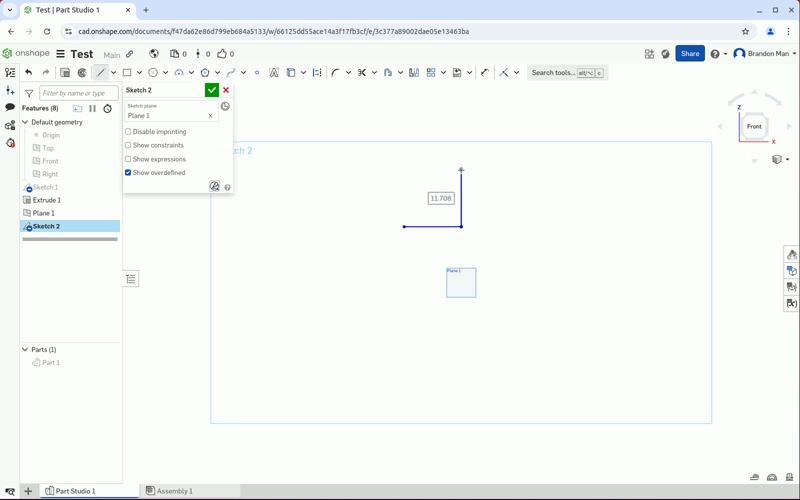
mouse_move(491, 169)
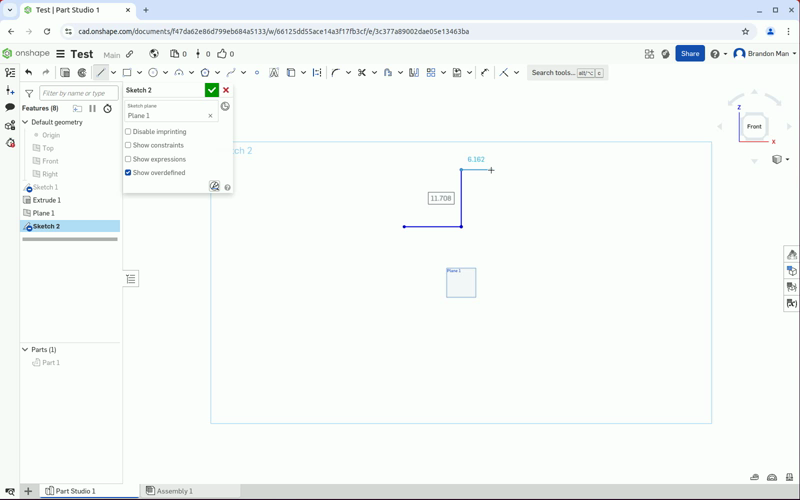
mouse_move(404, 169)
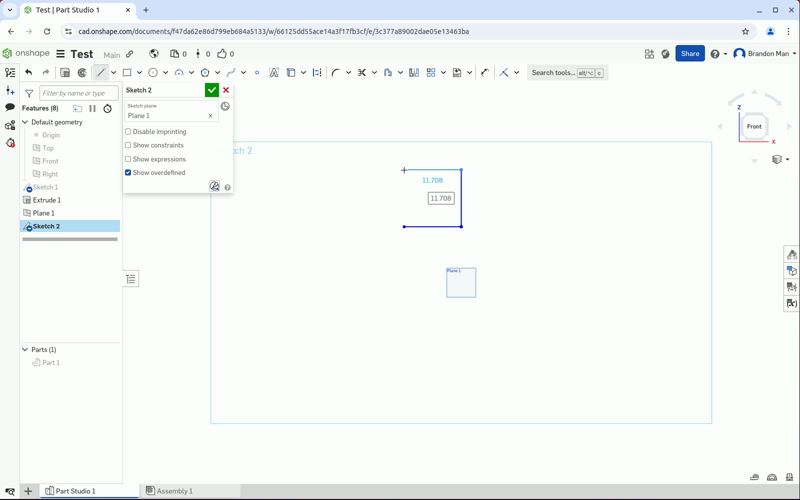
click(404, 169)
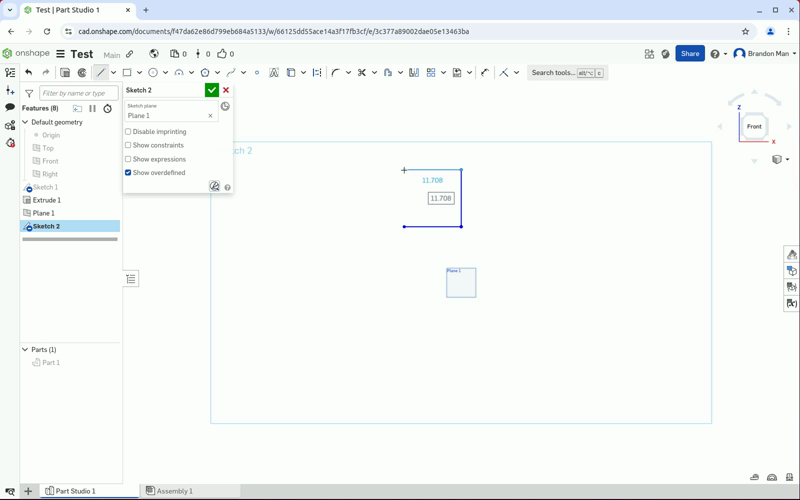
key_up(shift)
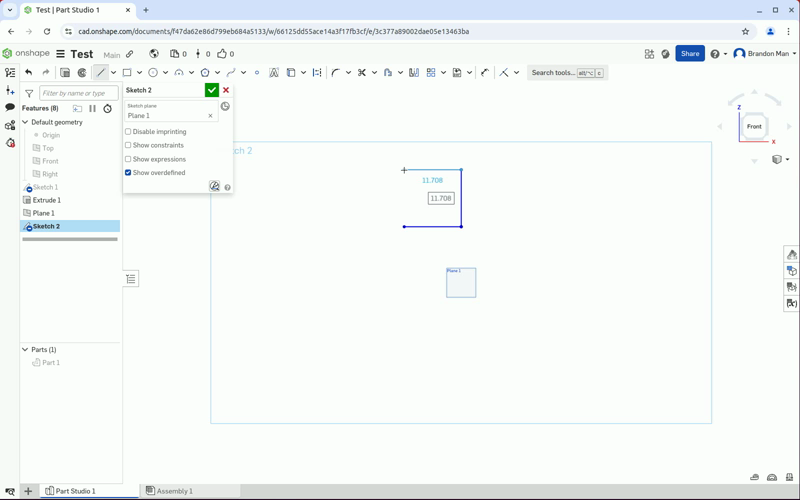
mouse_move(434, 169)
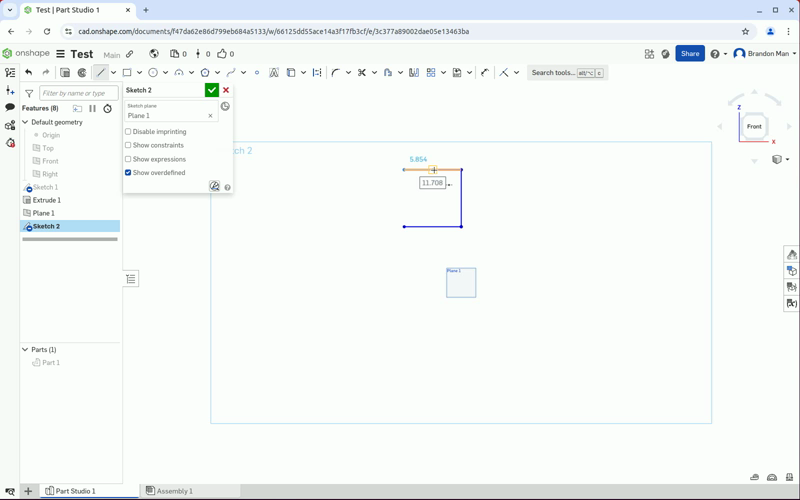
key_down(shift)
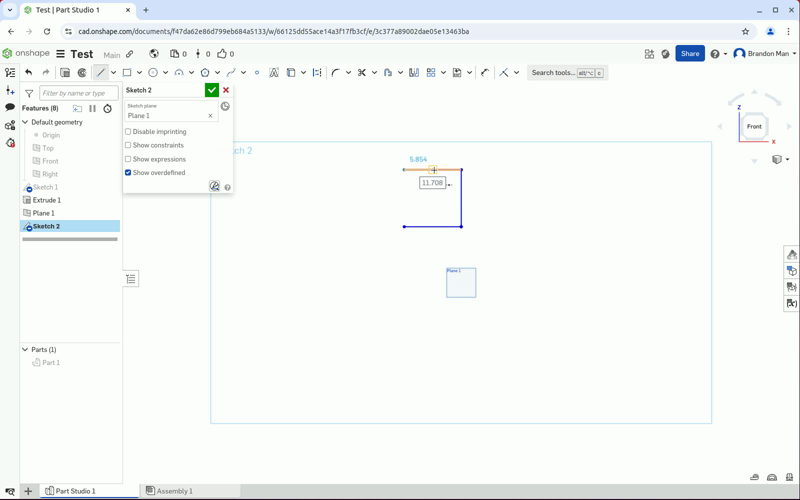
mouse_move(404, 226)
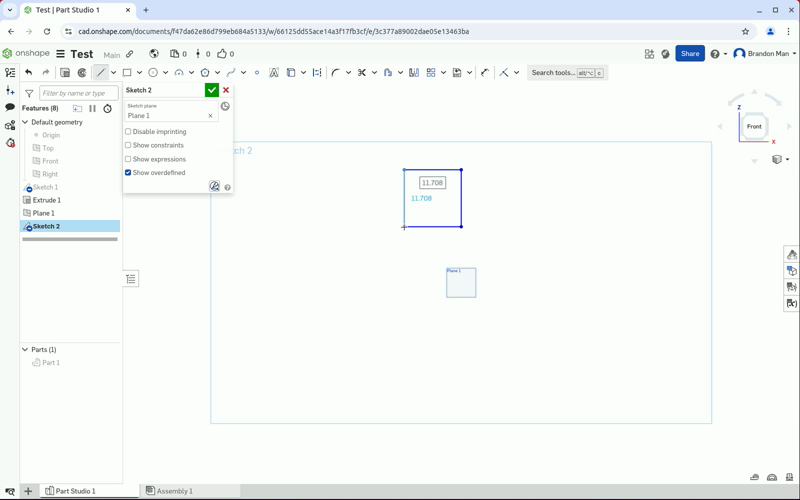
key_up(shift)
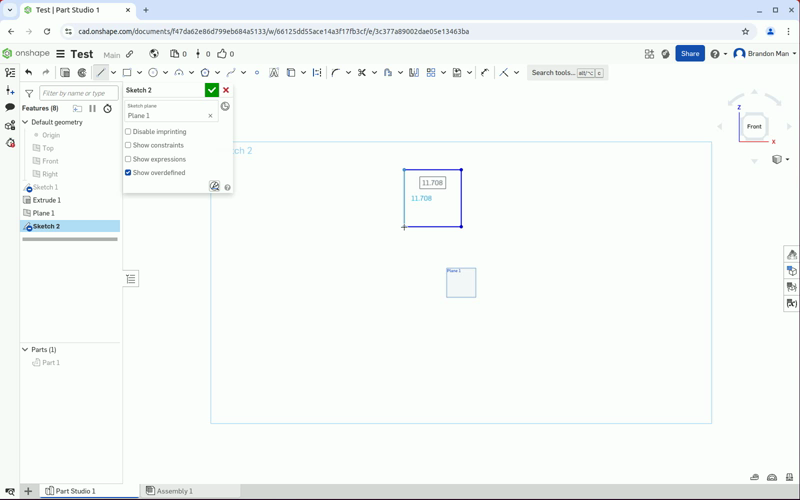
click(404, 226)
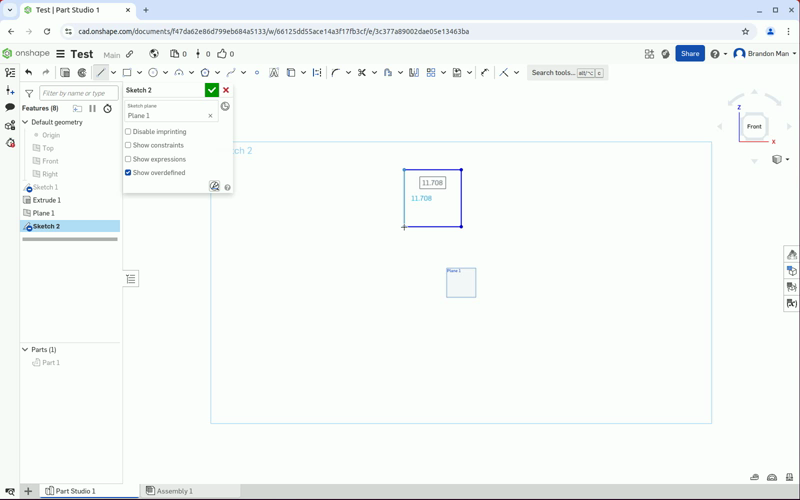
key(esc)
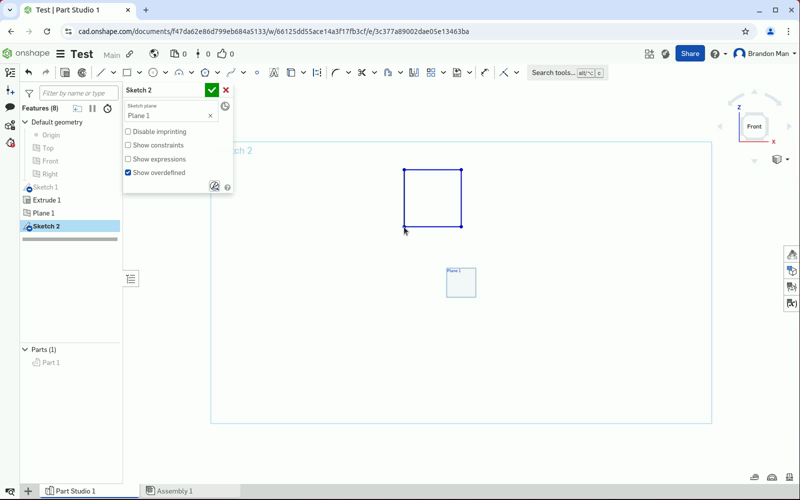
mouse_move(439, 176)
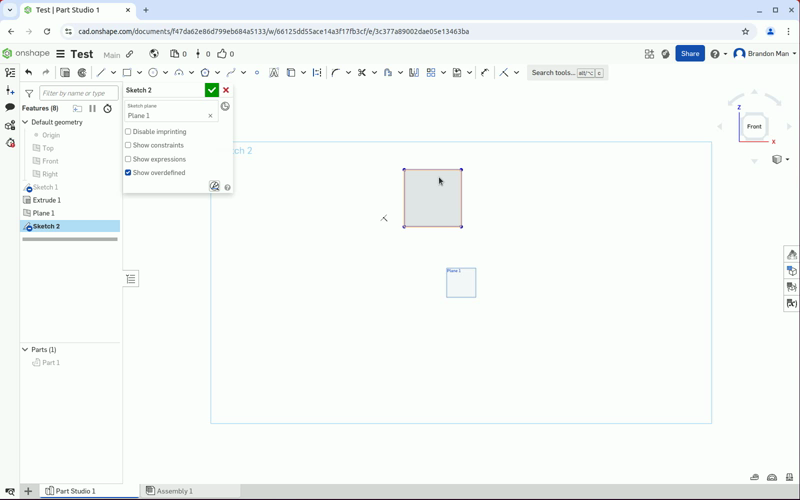
click(439, 176)
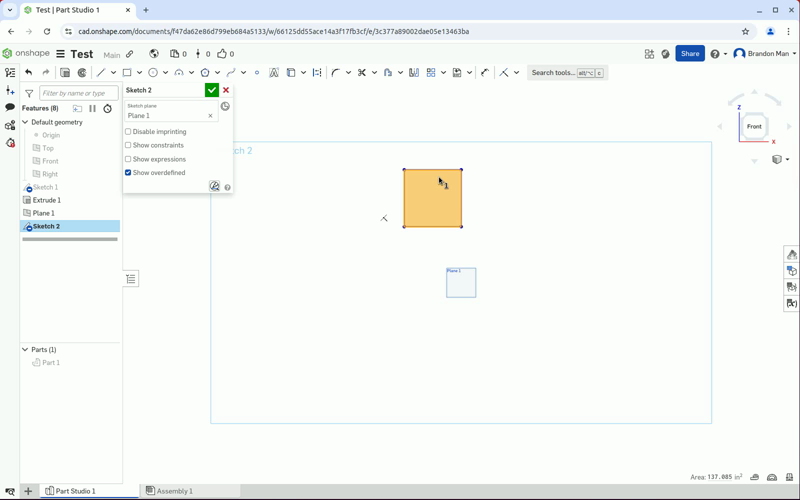
mouse_move(73, 352)
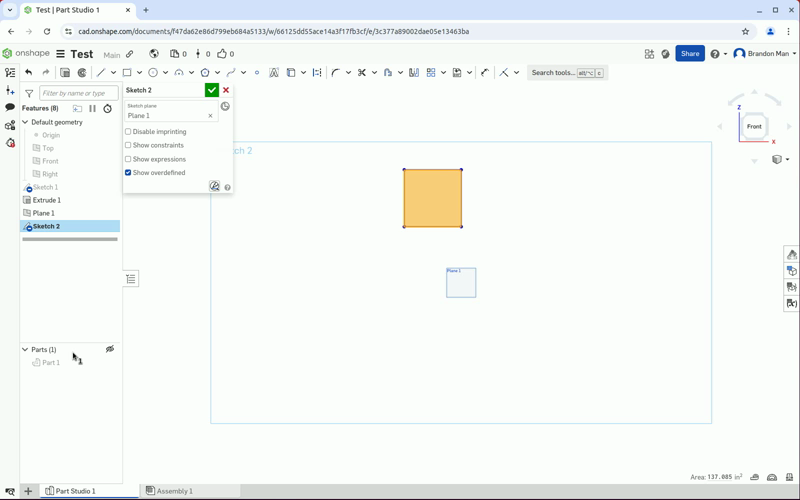
key(shift+y)
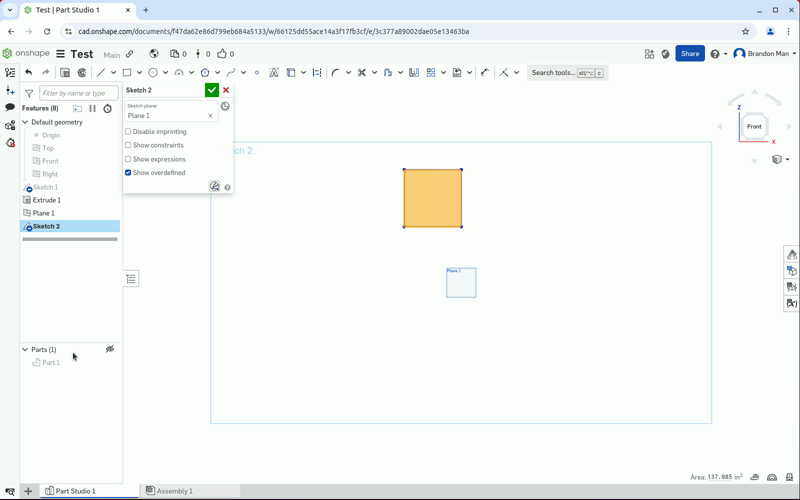
key(shift+e)
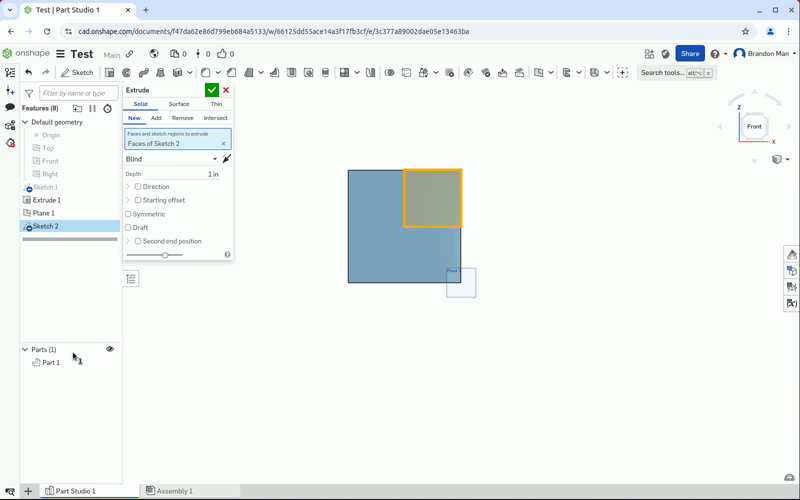
mouse_move(143, 106)
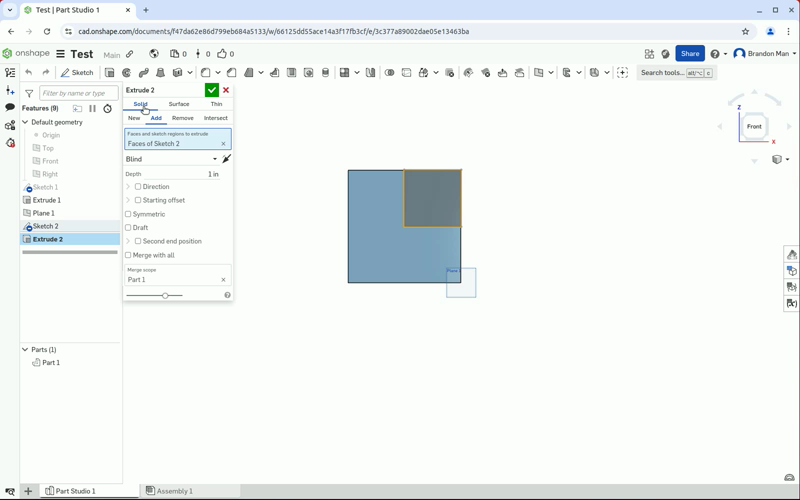
click(143, 106)
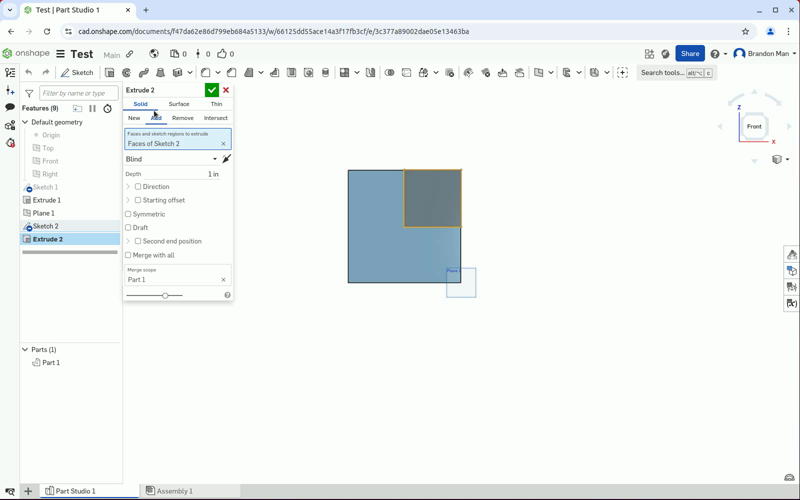
mouse_move(186, 120)
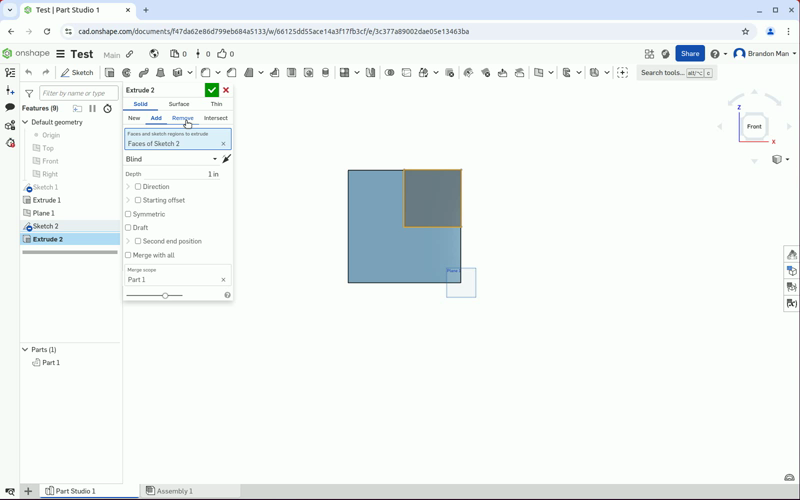
click(186, 120)
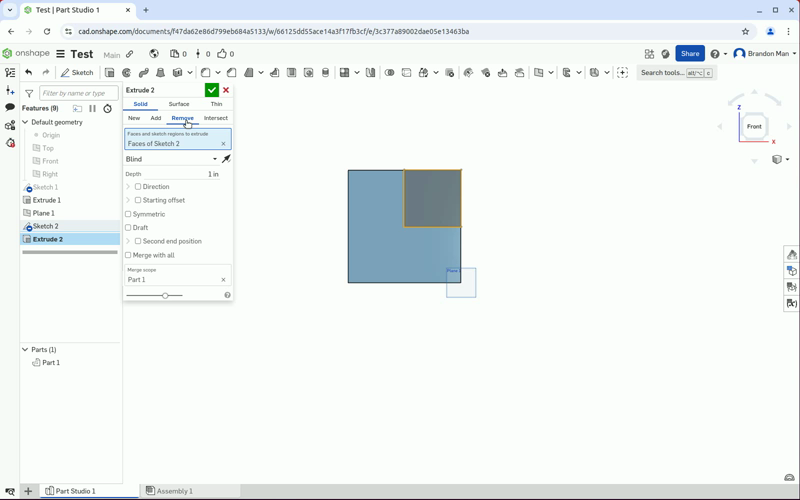
key(tab, 4)
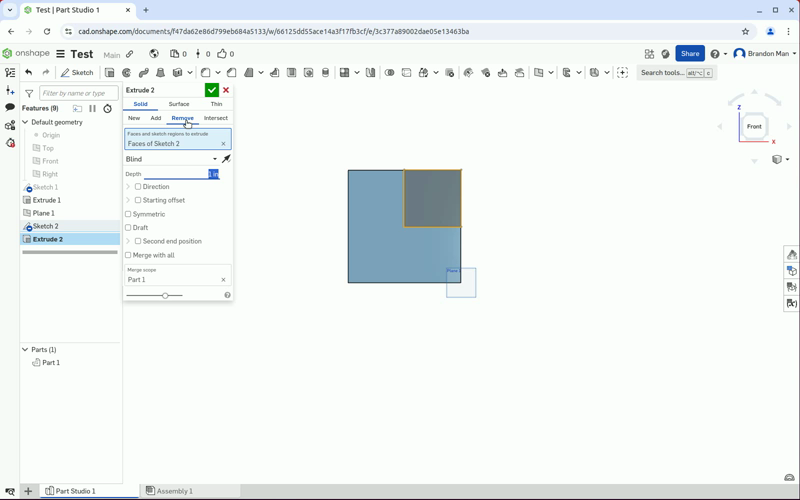
text(11.554)
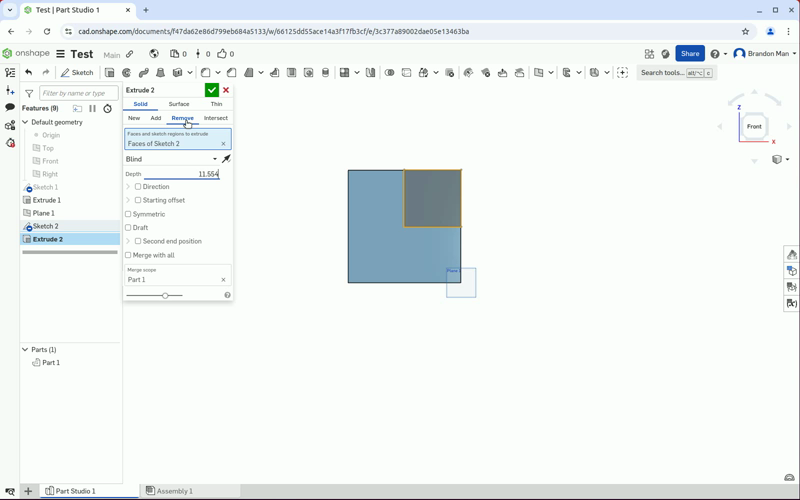
key(tab, 6)
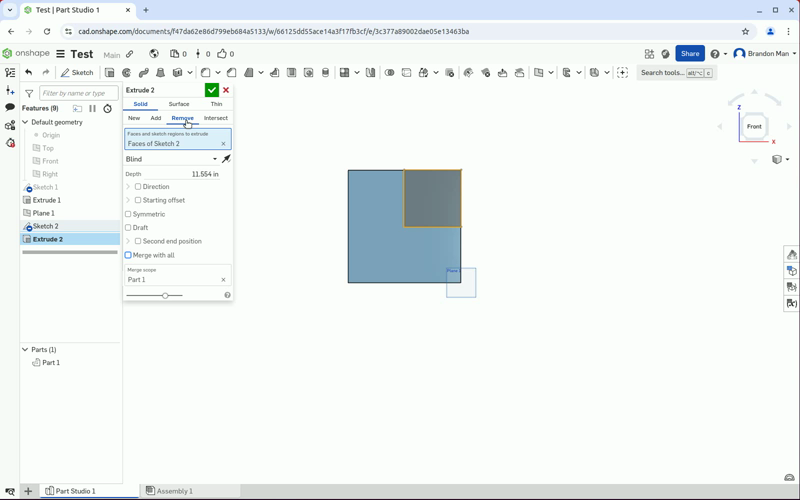
key(space)
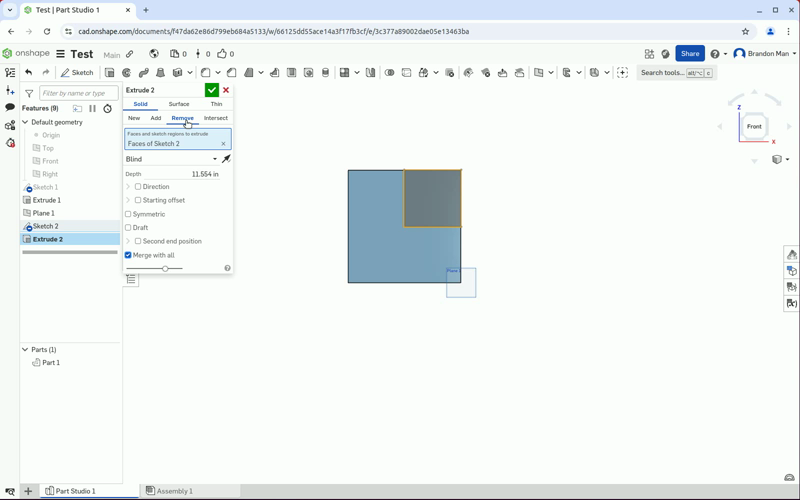
key(enter)
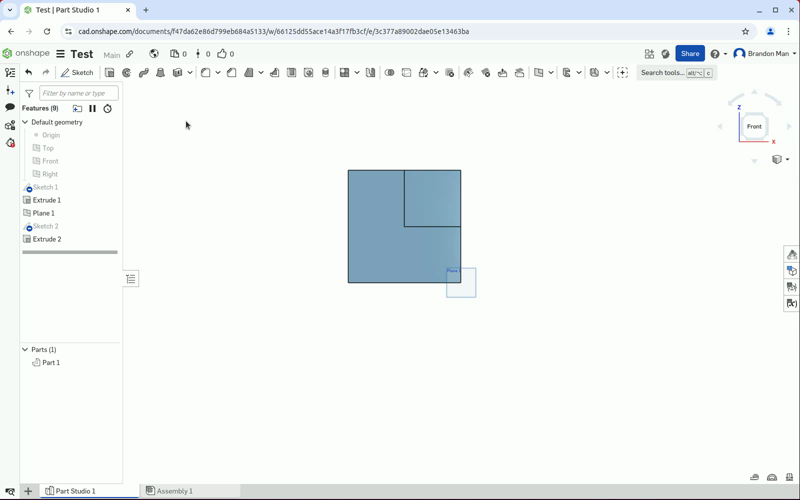
key(shift+h)
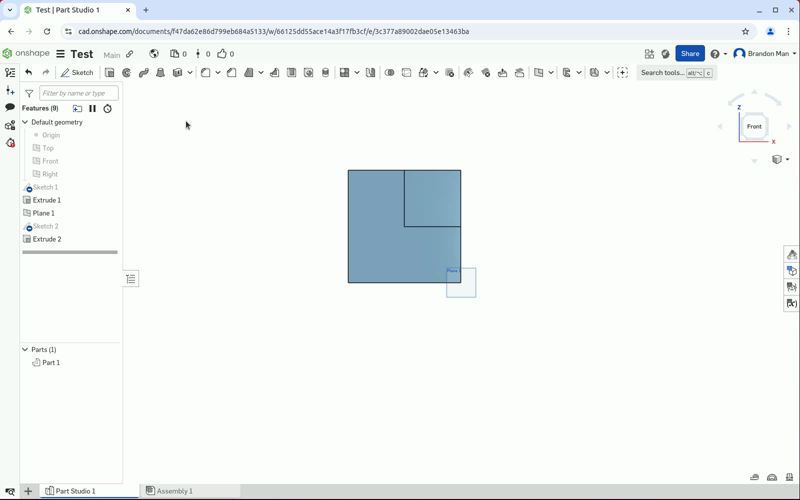
key(shift+h)
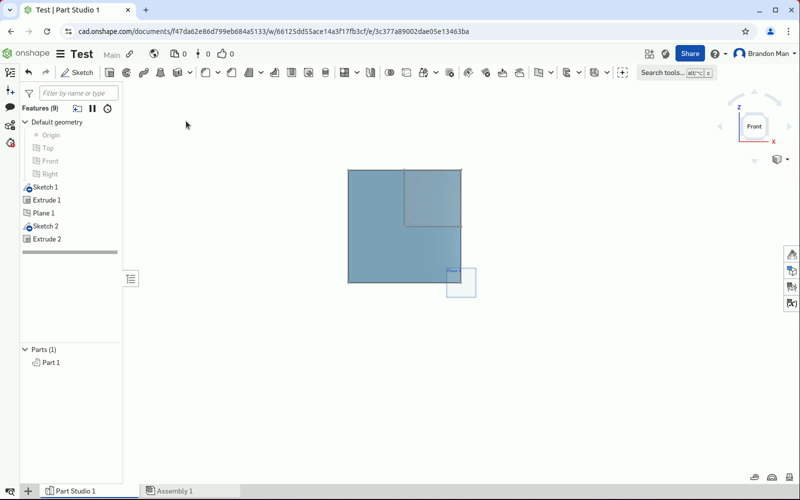
key(shift+7)
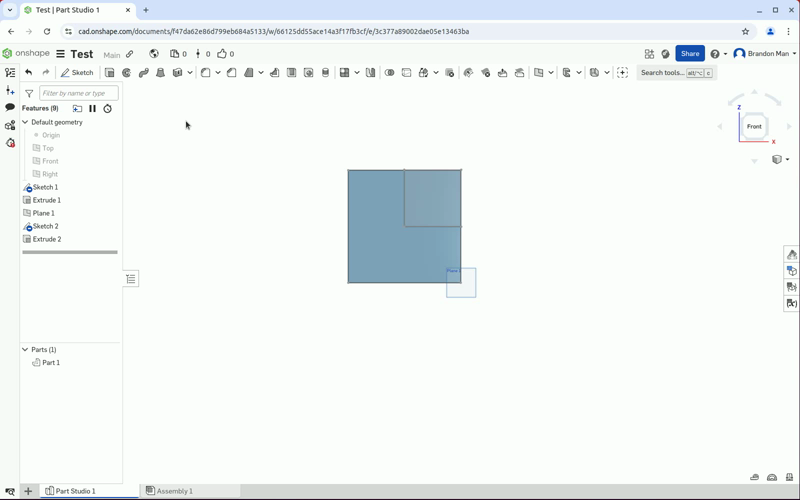
key(left, 2)
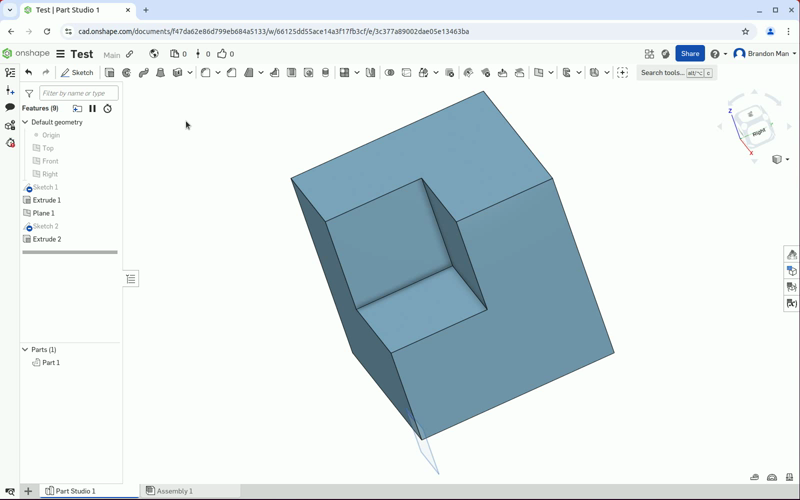
key(down, 2)
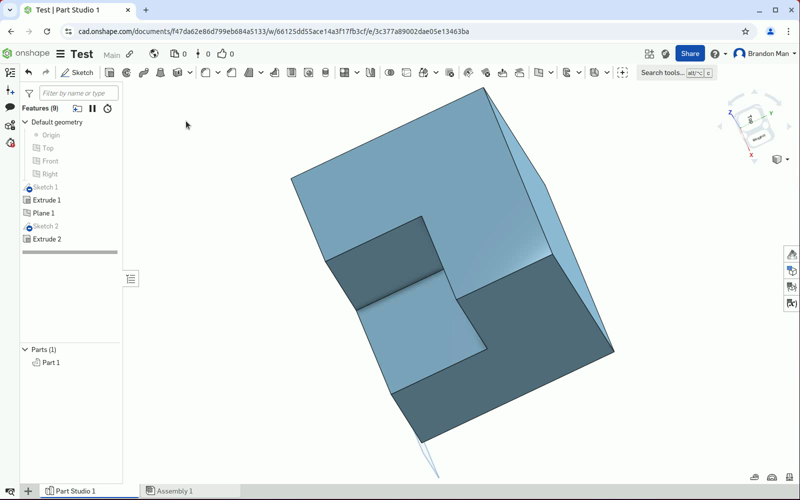
key(up, 2)
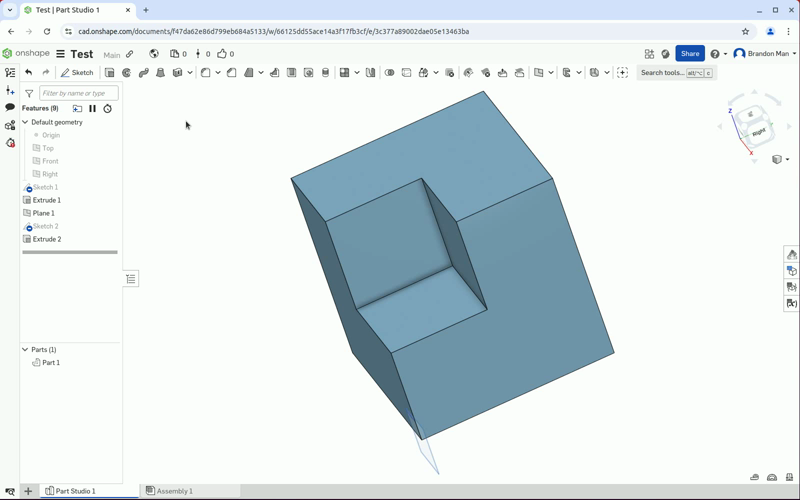
key(right, 2)
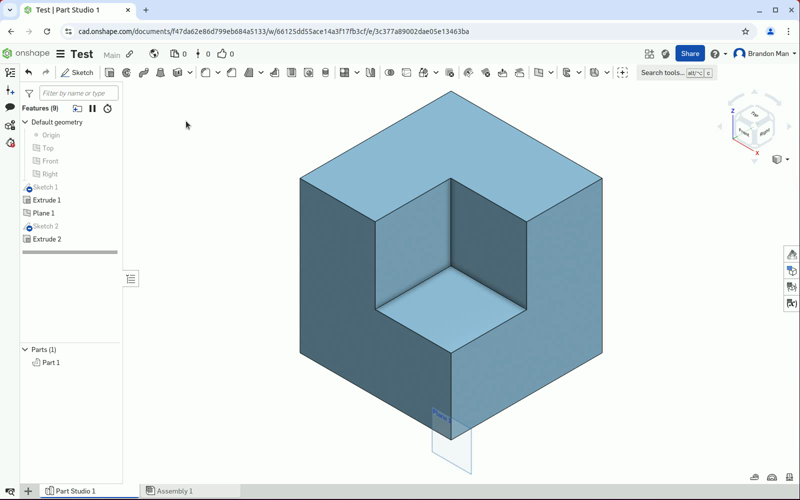
mouse_move(73, 189)
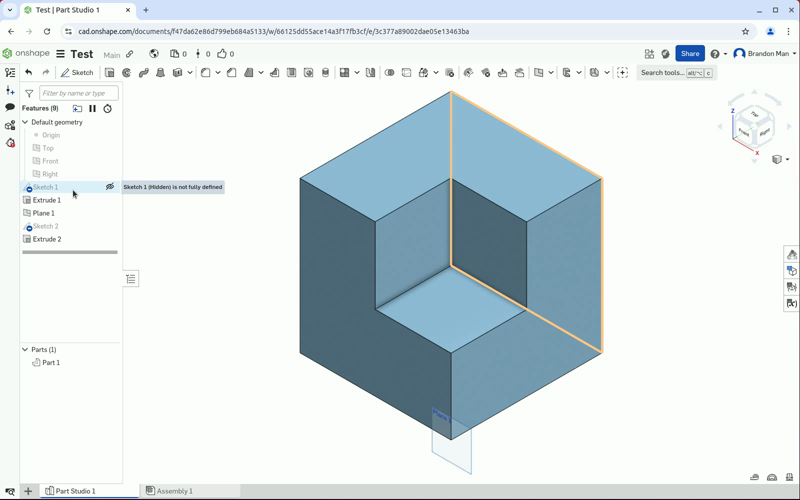
click(73, 189)